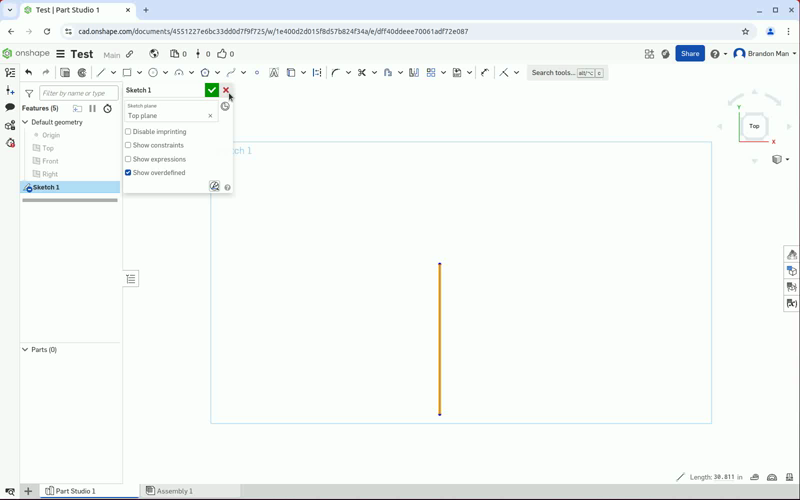
key(shift+h)
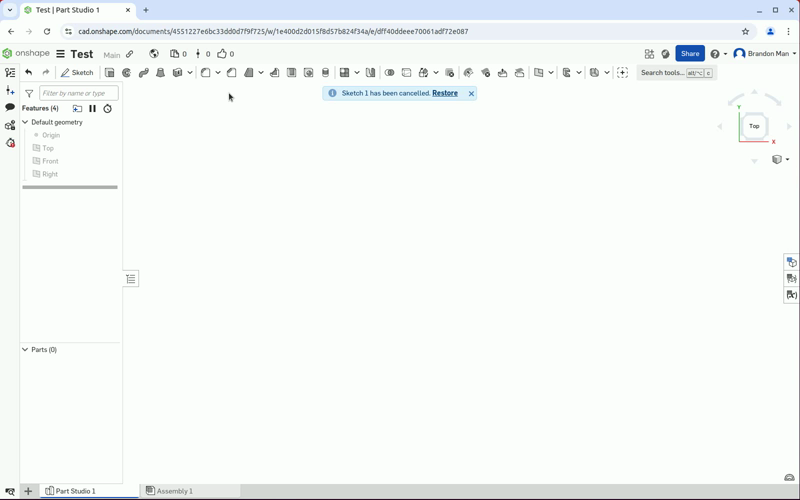
mouse_move(73, 352)
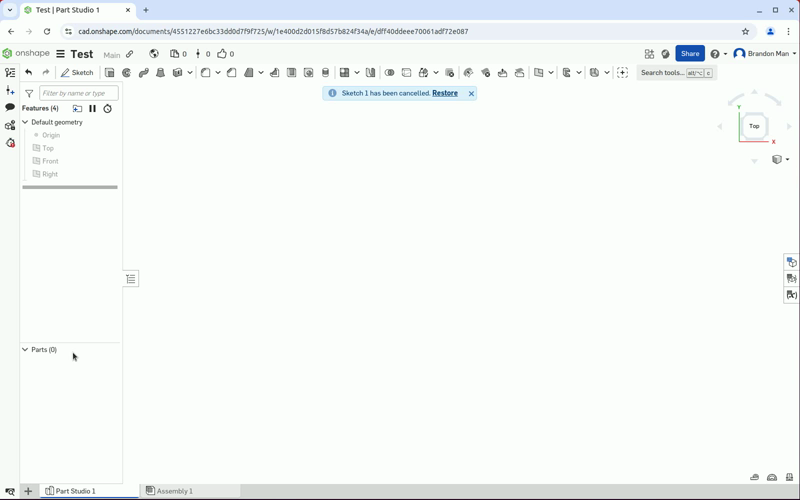
key(y)
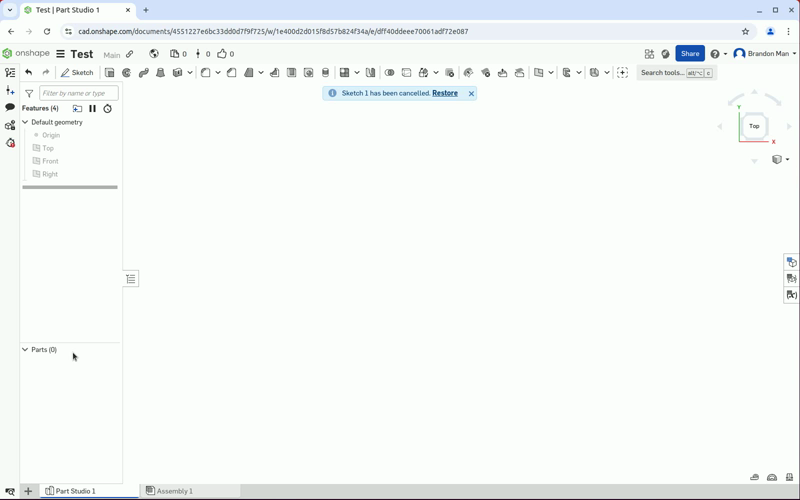
key(shift+p)
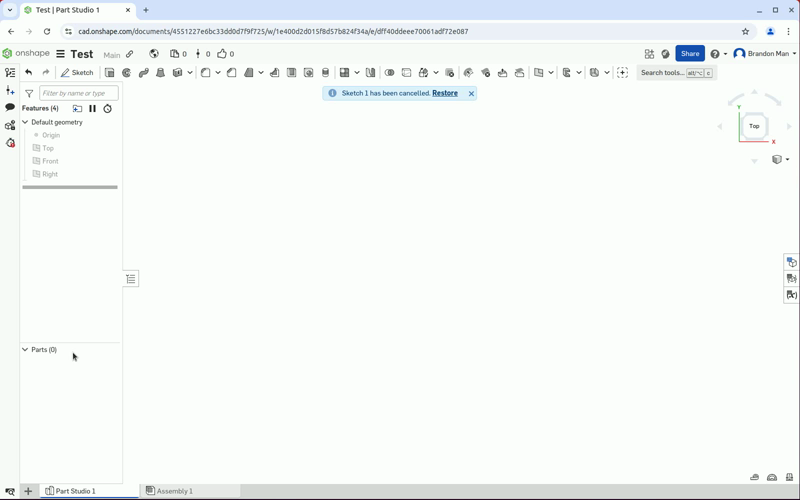
key(space)
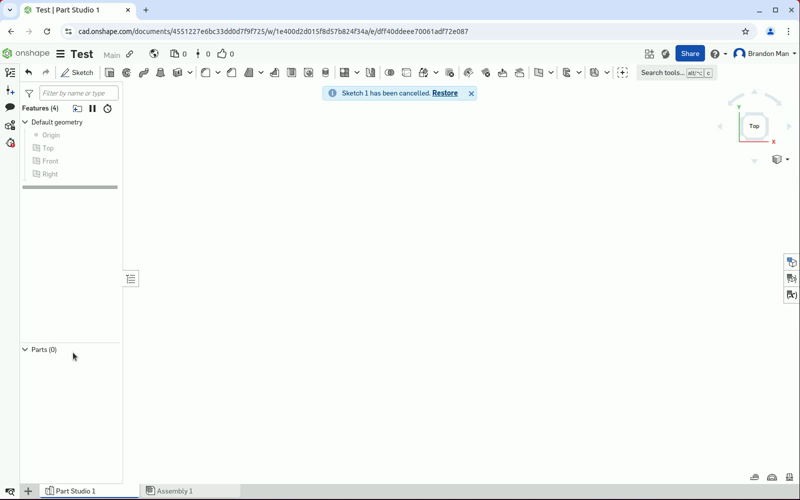
key_down(shift)
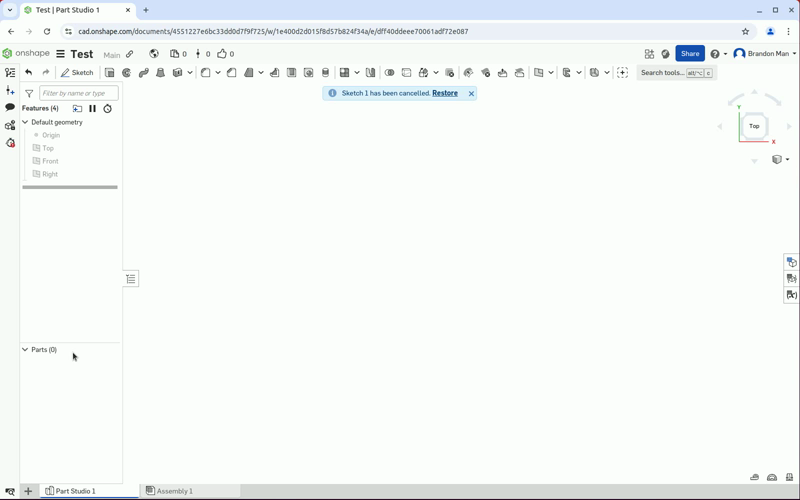
key(up)
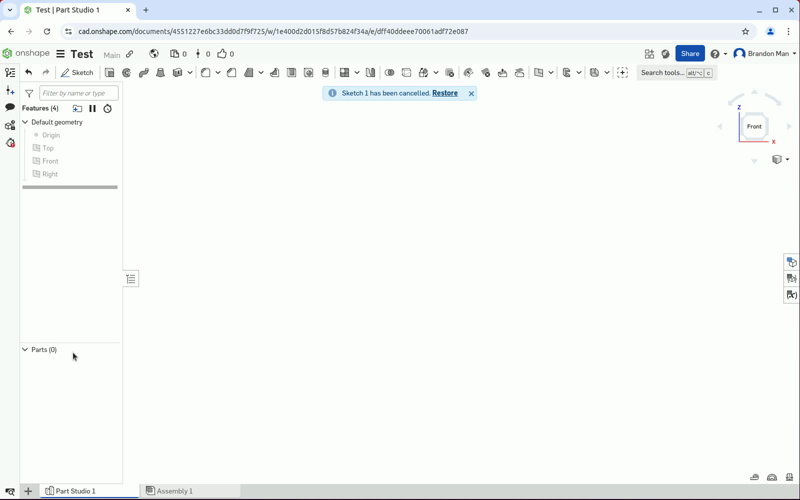
key_up(shift)
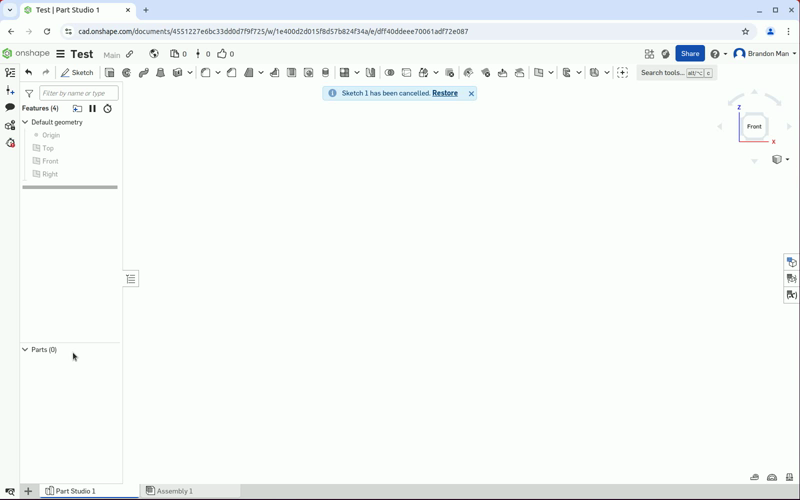
mouse_move(73, 352)
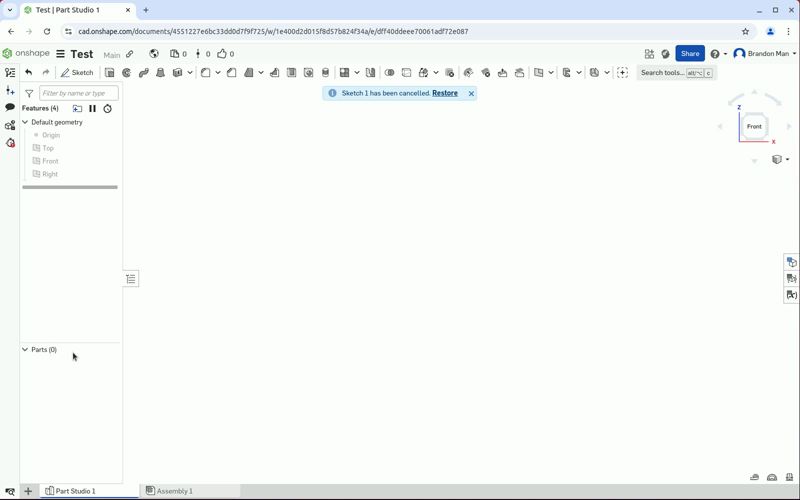
key(shift+y)
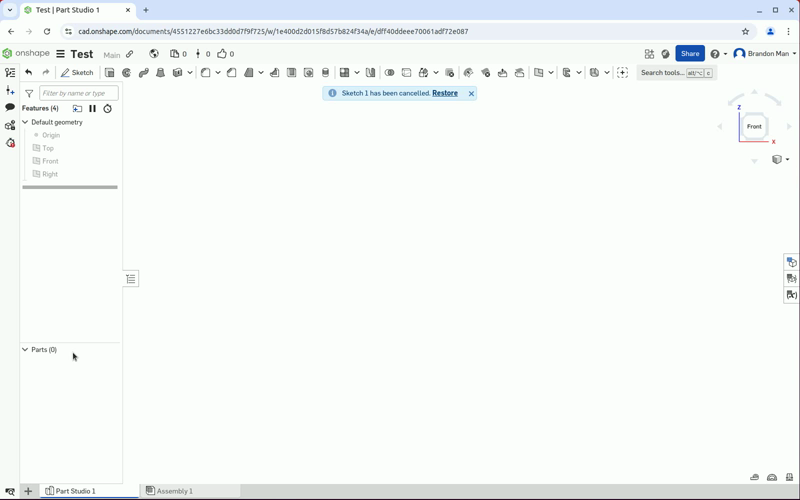
key(shift+s)
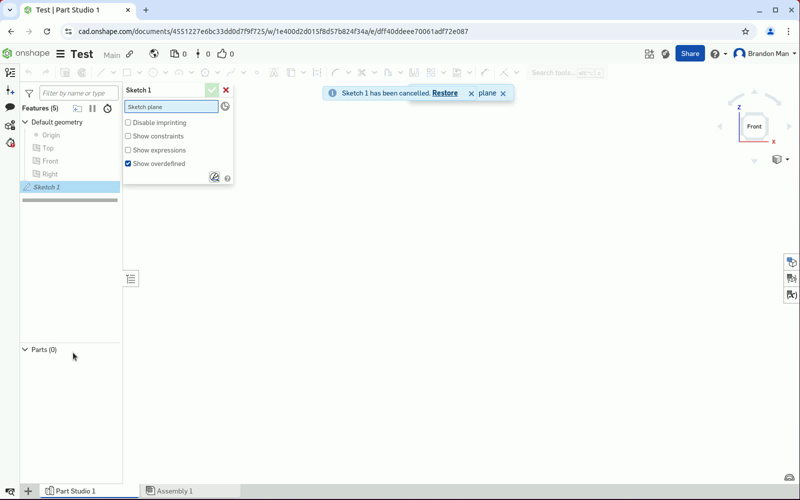
mouse_move(73, 163)
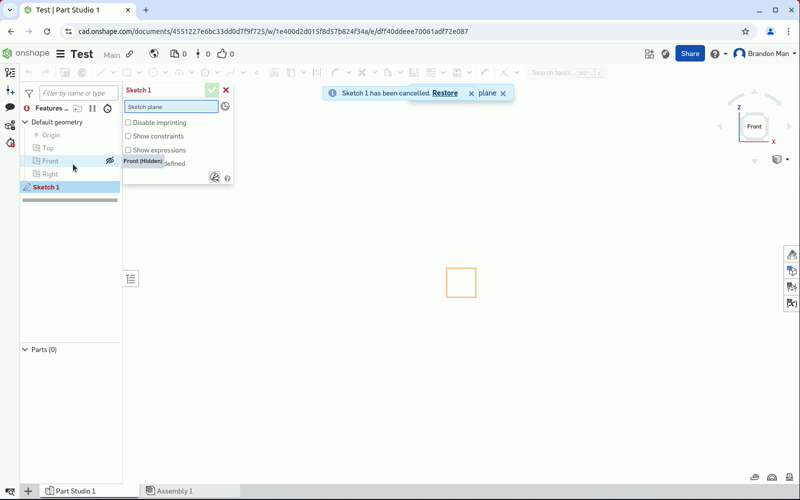
click(73, 163)
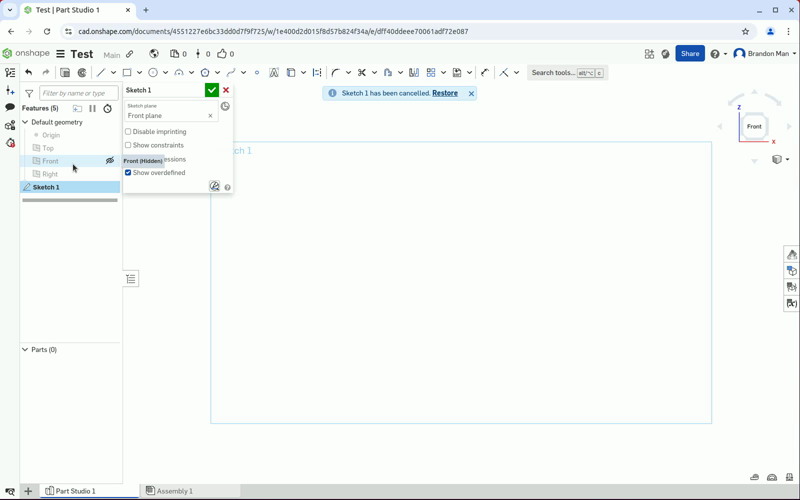
mouse_move(73, 352)
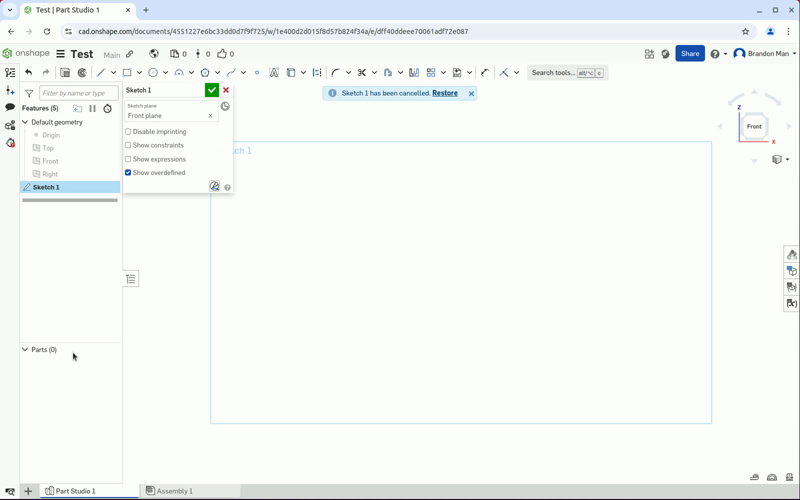
key(y)
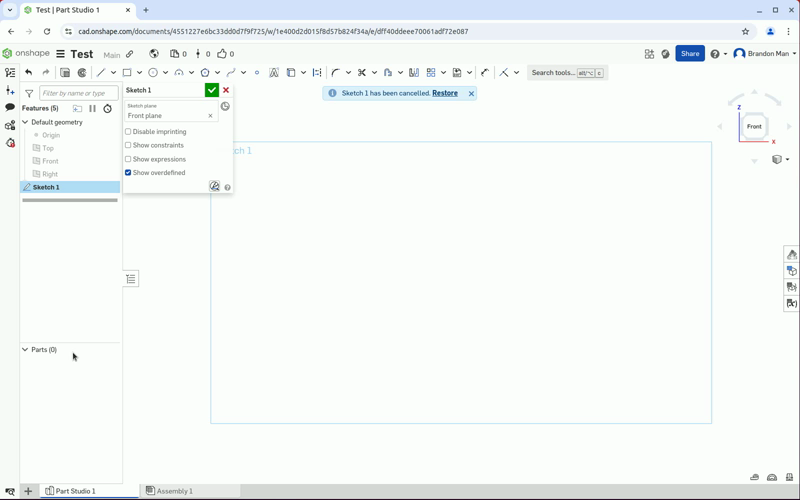
key(l)
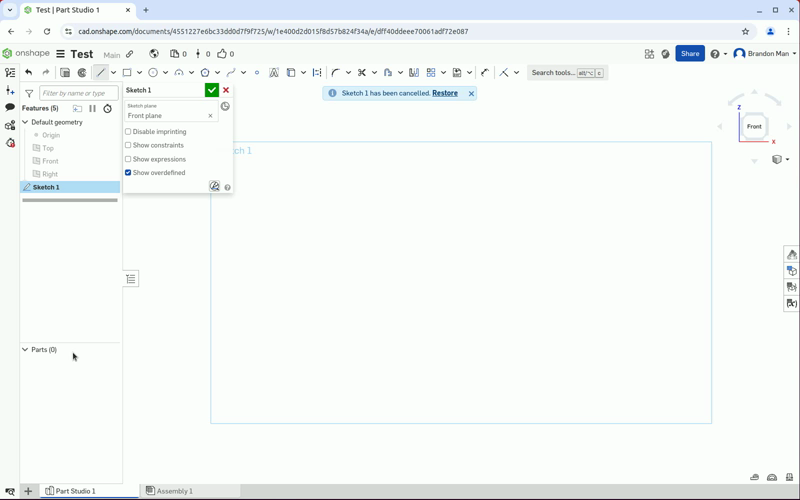
key_down(shift)
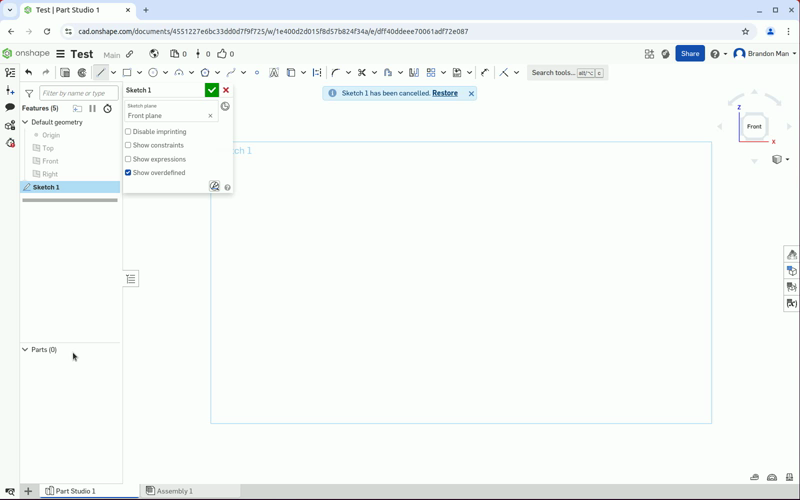
mouse_move(348, 282)
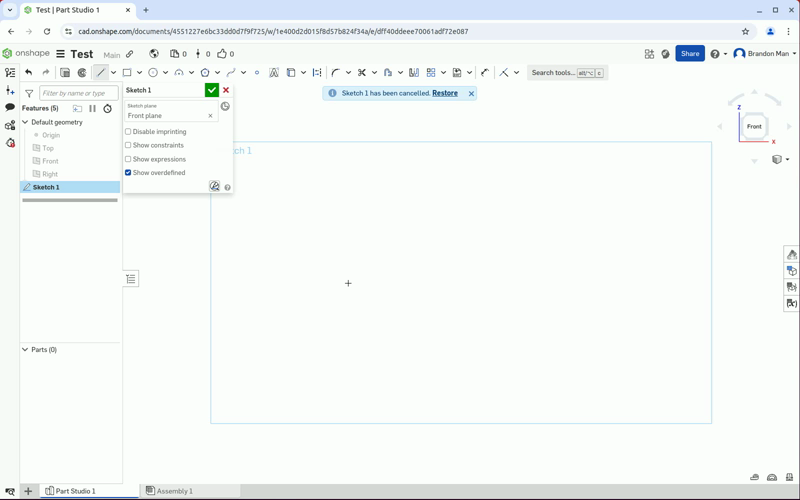
click(348, 282)
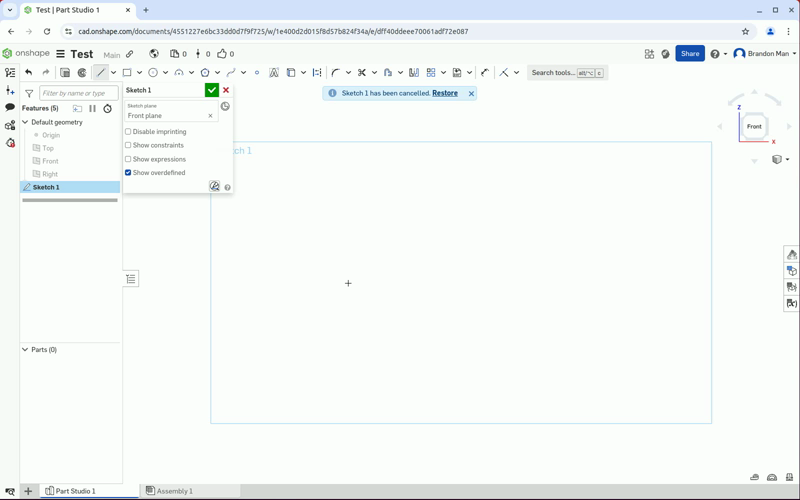
key_up(shift)
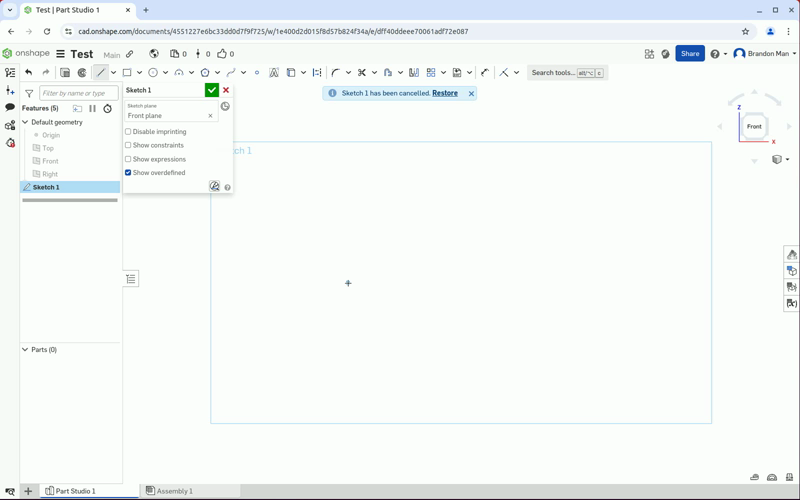
key_down(shift)
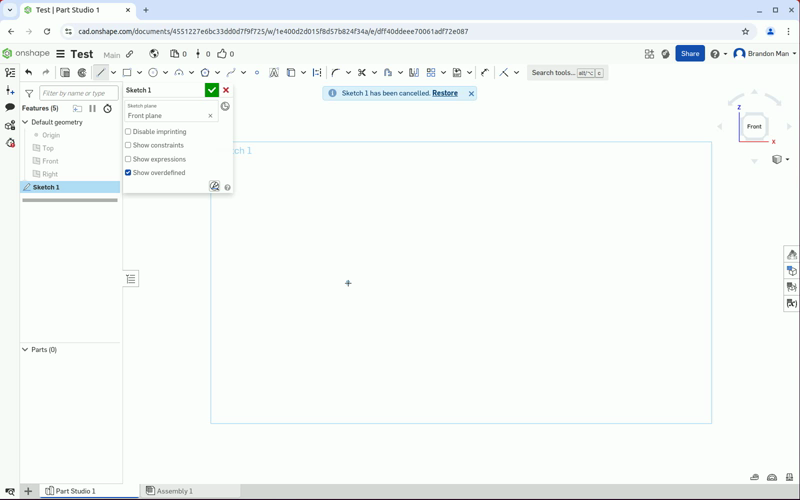
mouse_move(460, 282)
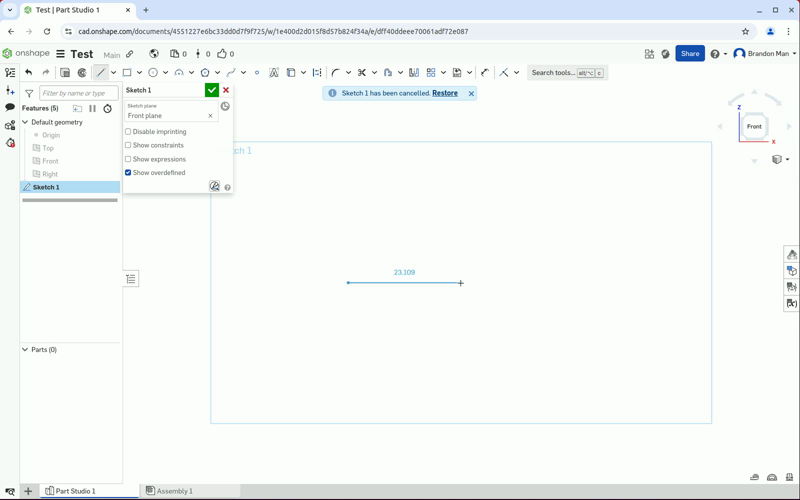
click(460, 282)
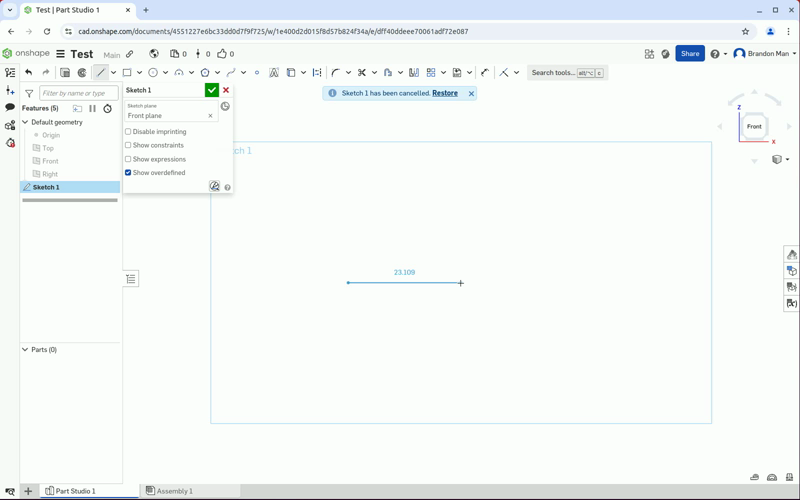
key_up(shift)
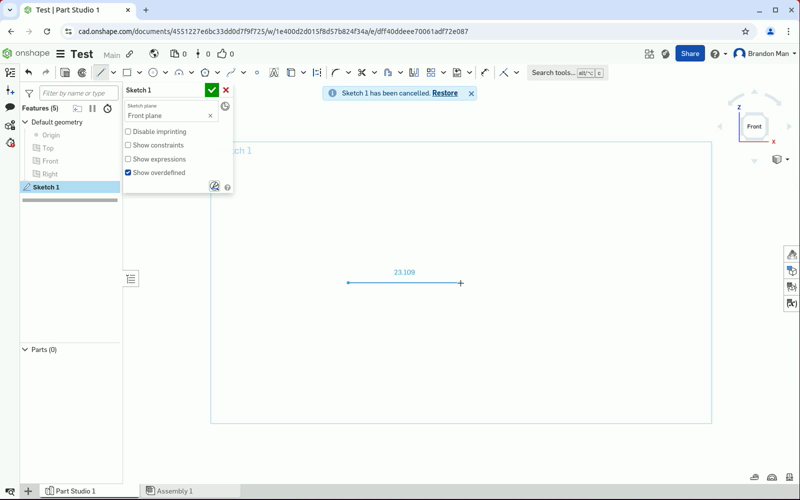
key_down(shift)
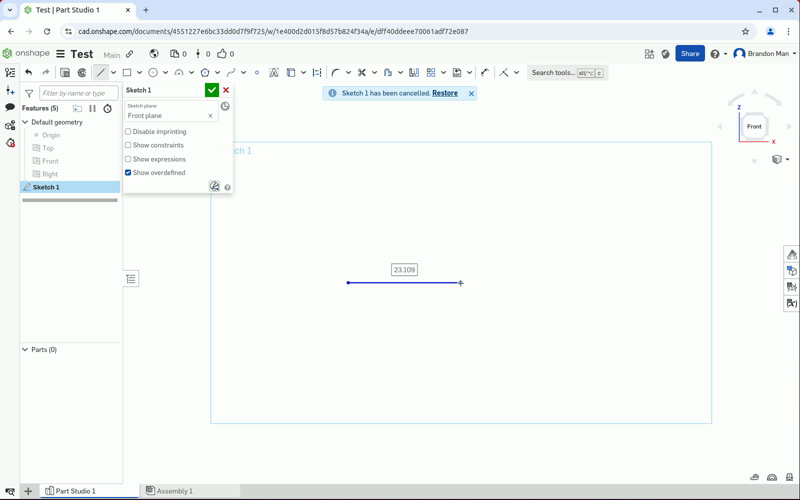
mouse_move(460, 217)
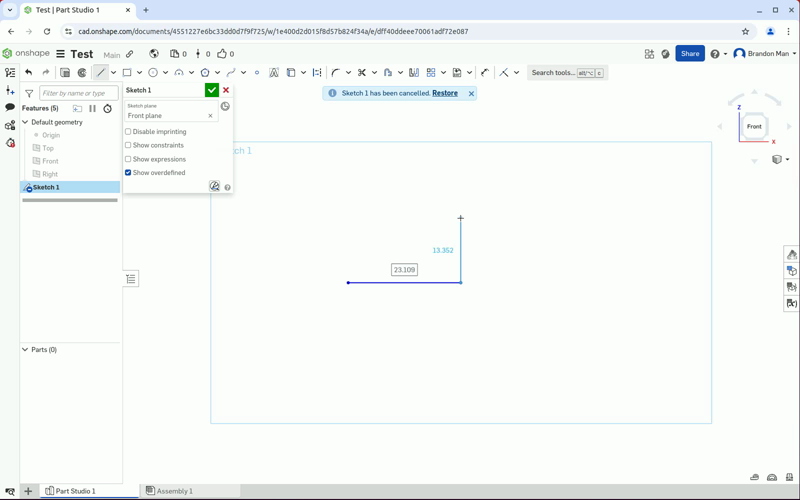
click(460, 217)
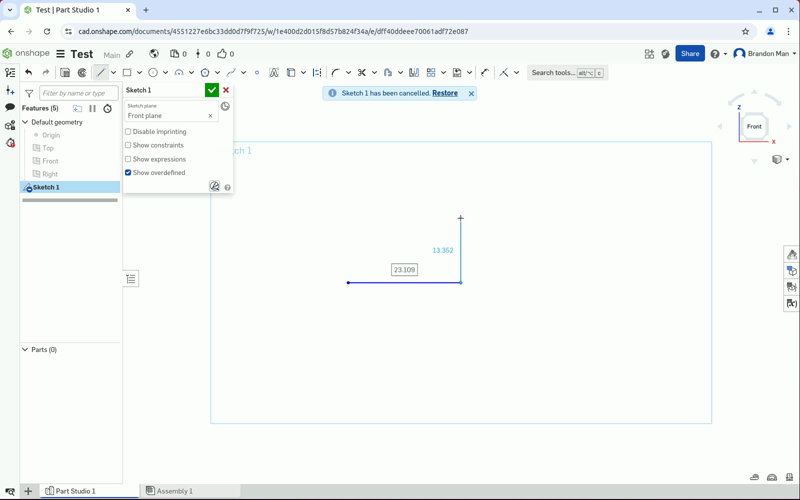
key_up(shift)
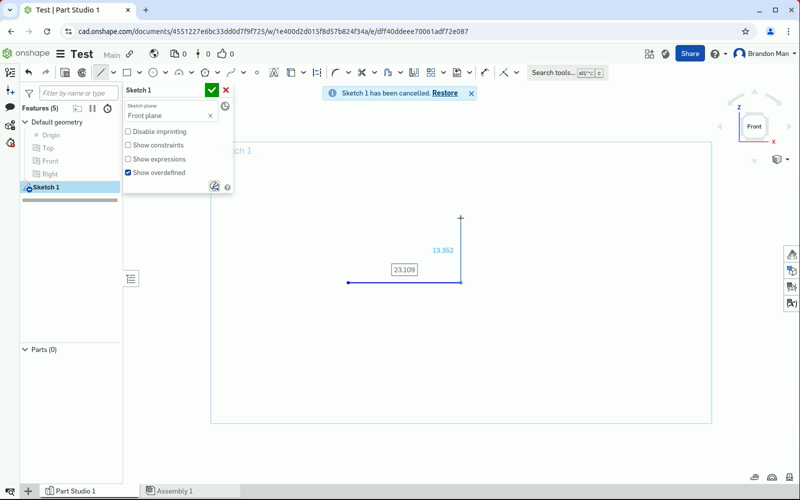
key_down(shift)
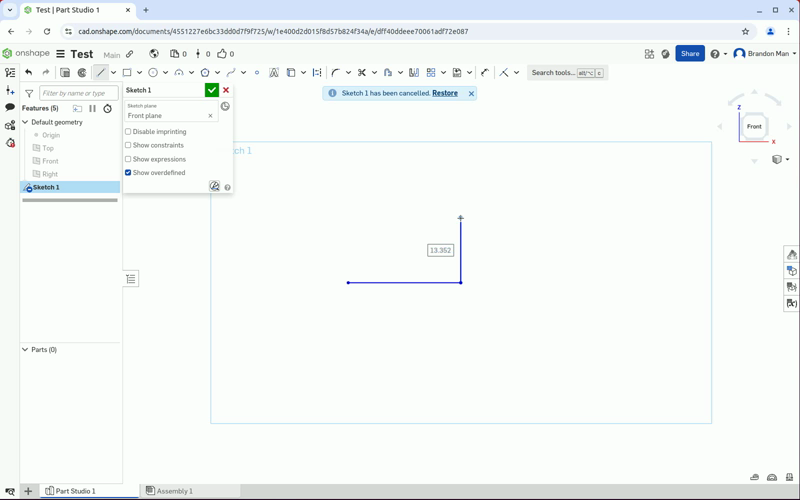
mouse_move(490, 217)
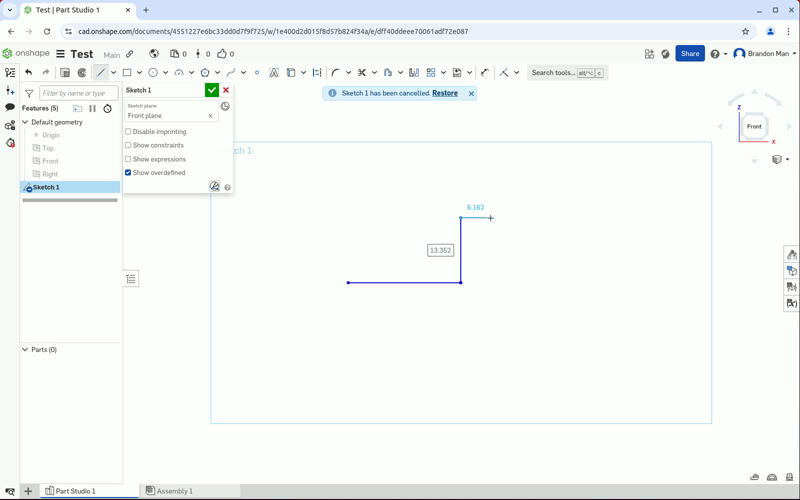
mouse_move(460, 189)
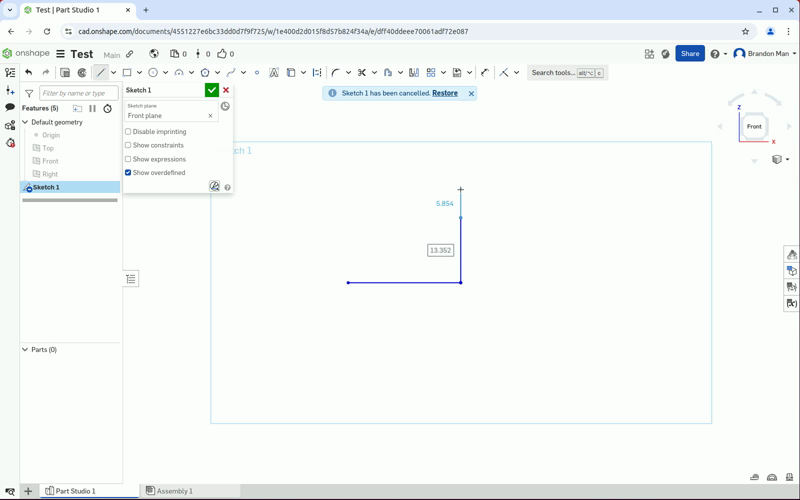
click(460, 189)
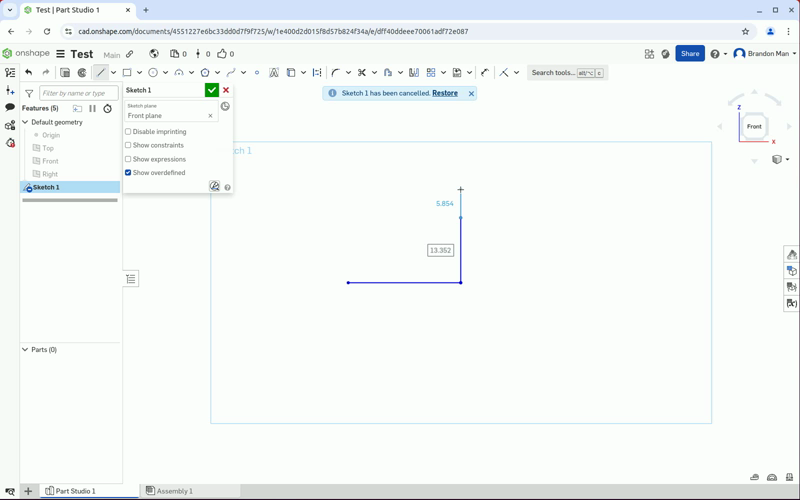
key_up(shift)
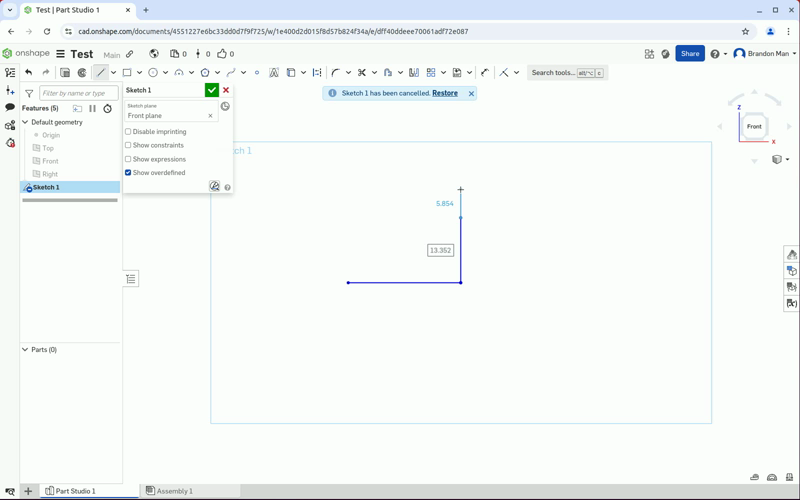
key_down(shift)
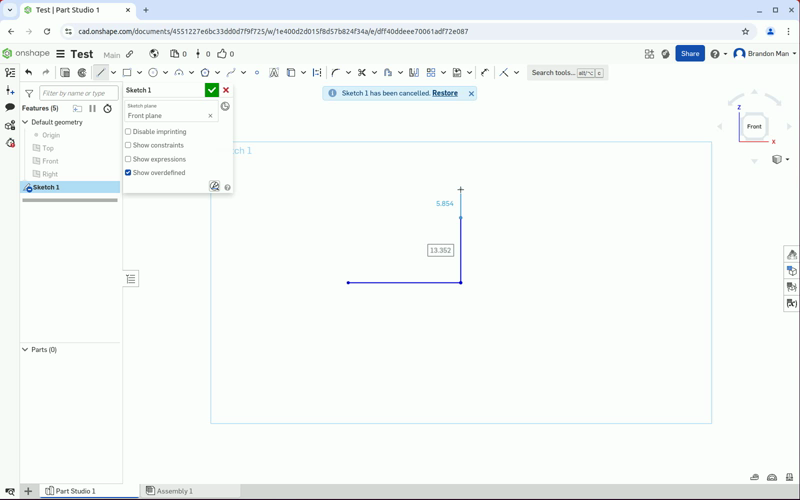
mouse_move(348, 189)
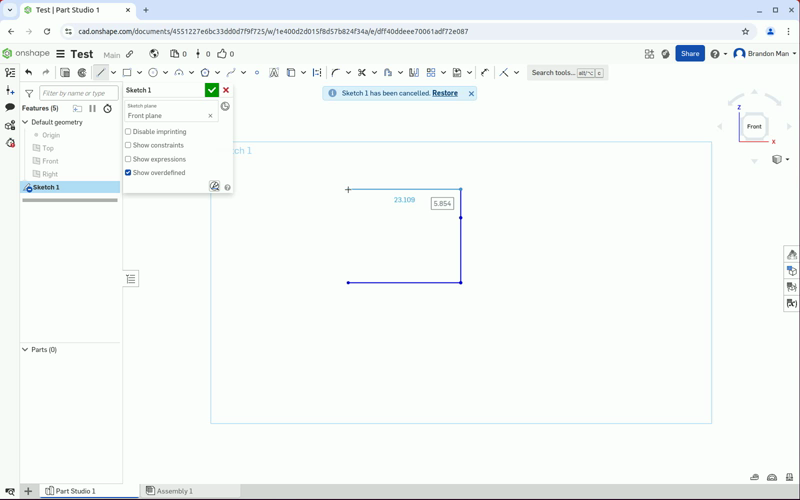
click(348, 189)
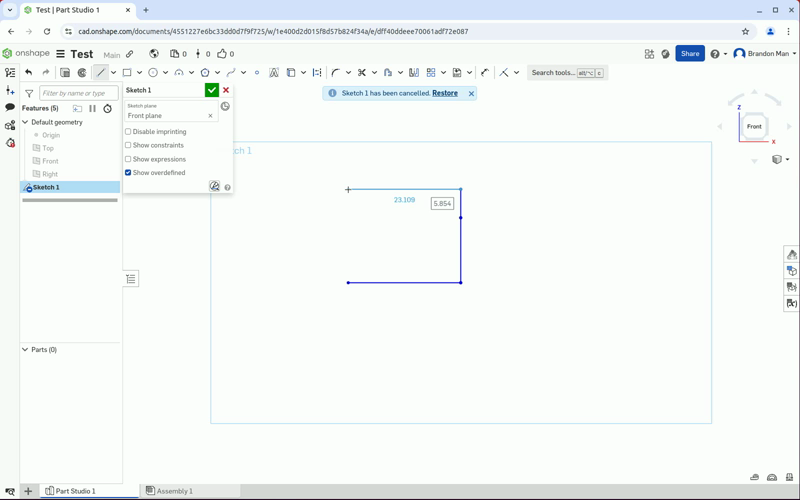
key_up(shift)
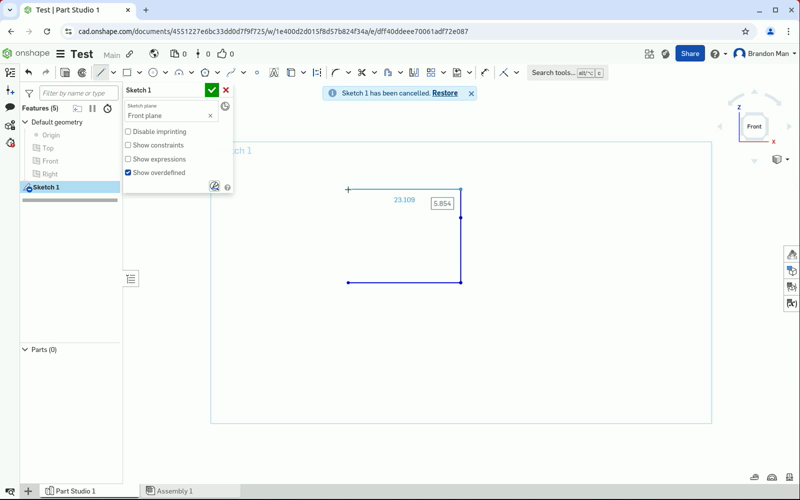
key_down(shift)
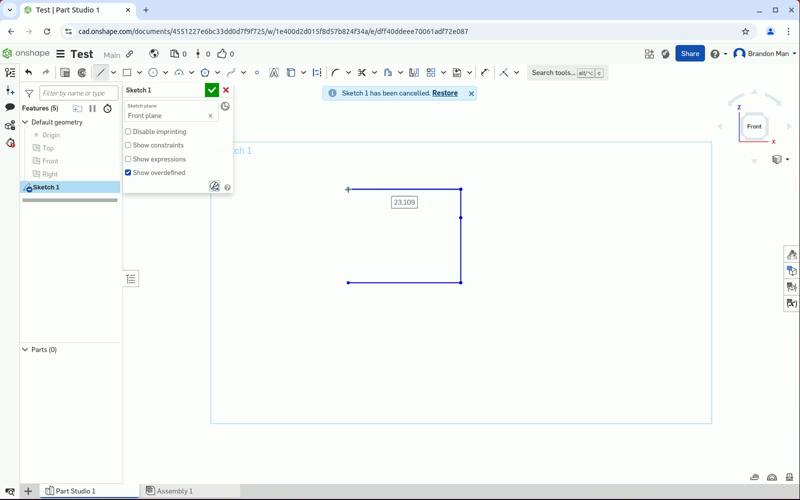
mouse_move(348, 282)
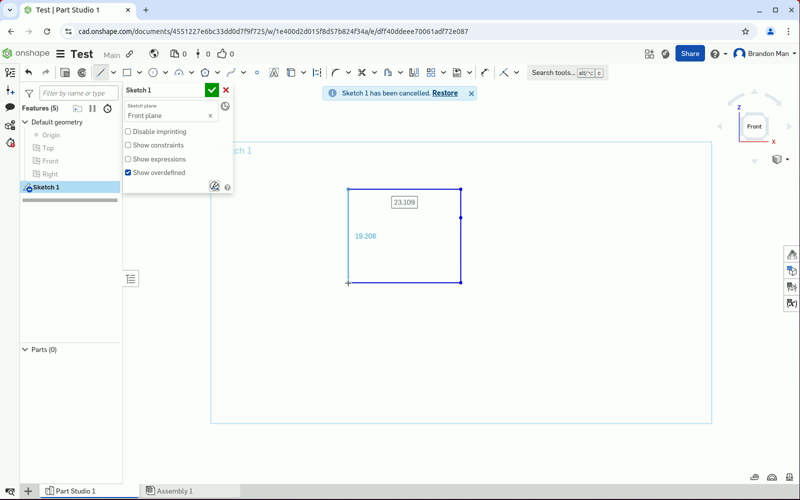
key_up(shift)
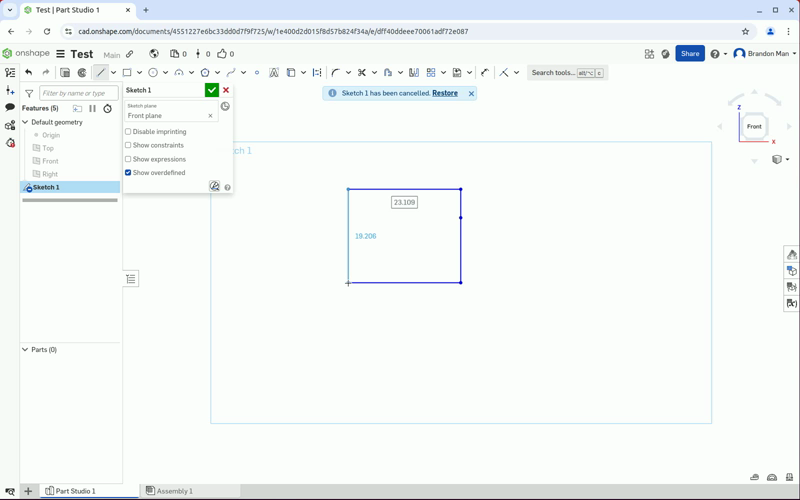
click(348, 282)
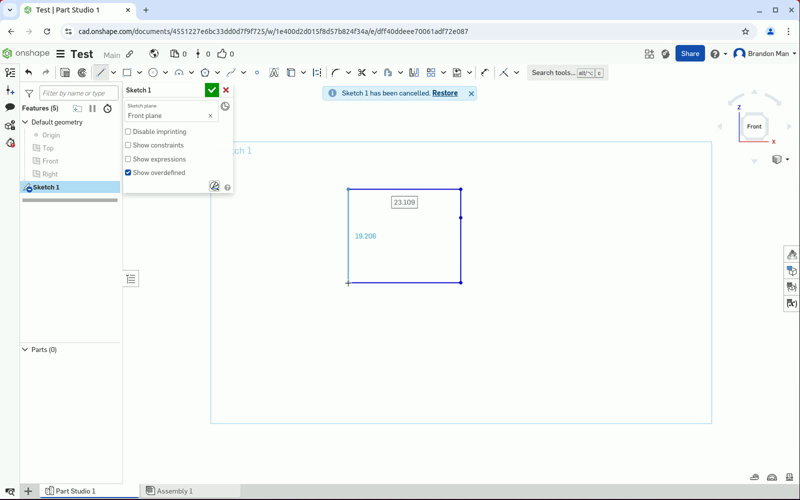
key(esc)
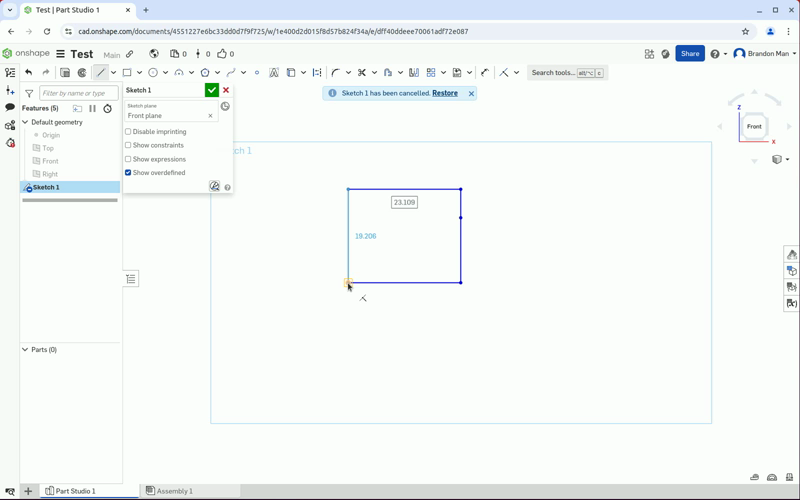
mouse_move(446, 202)
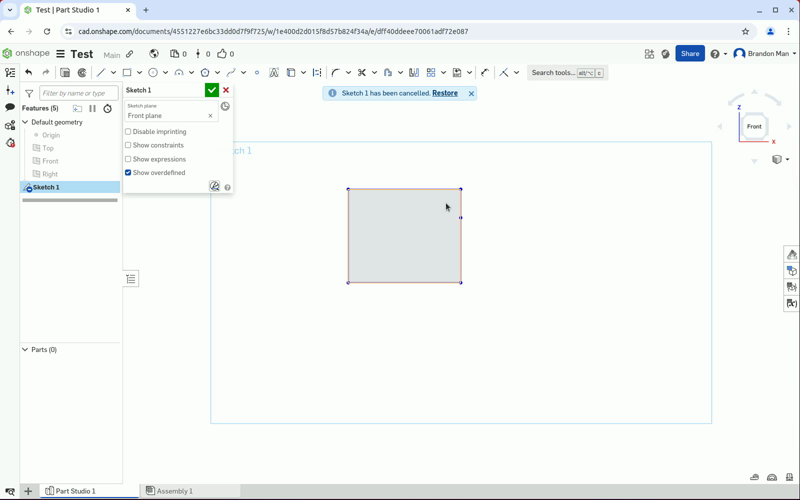
click(446, 202)
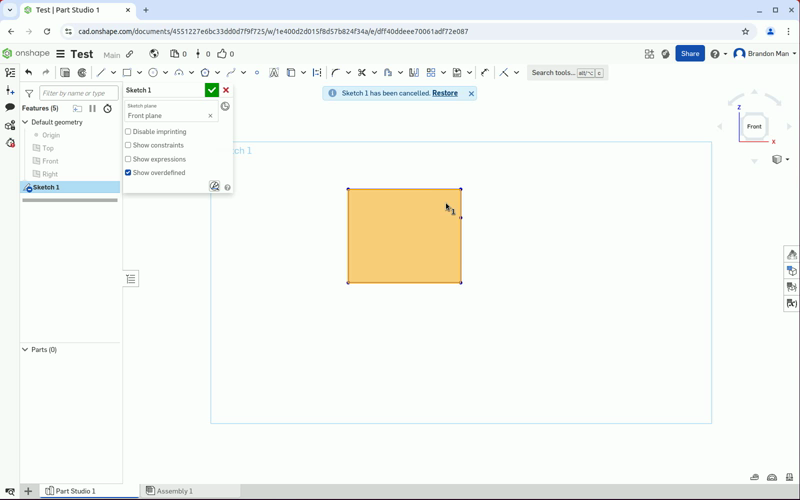
mouse_move(73, 352)
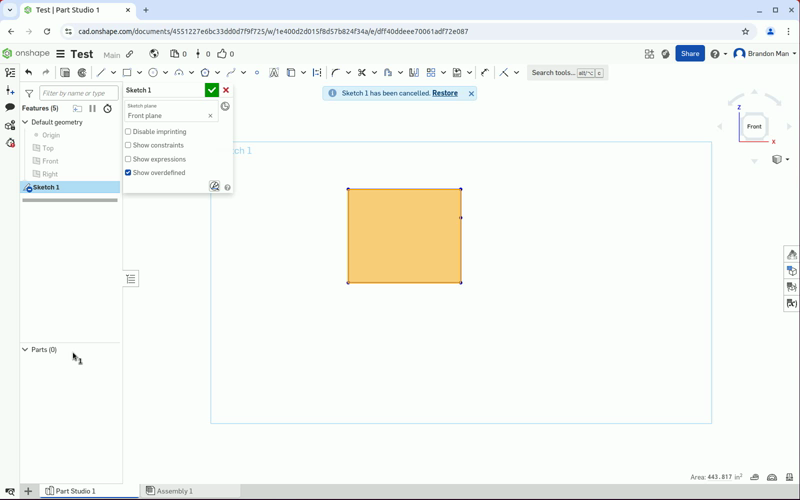
key(shift+y)
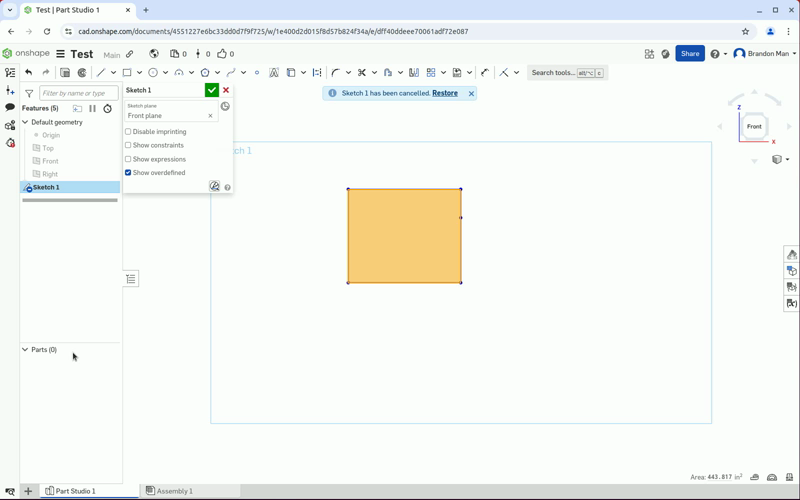
key(shift+e)
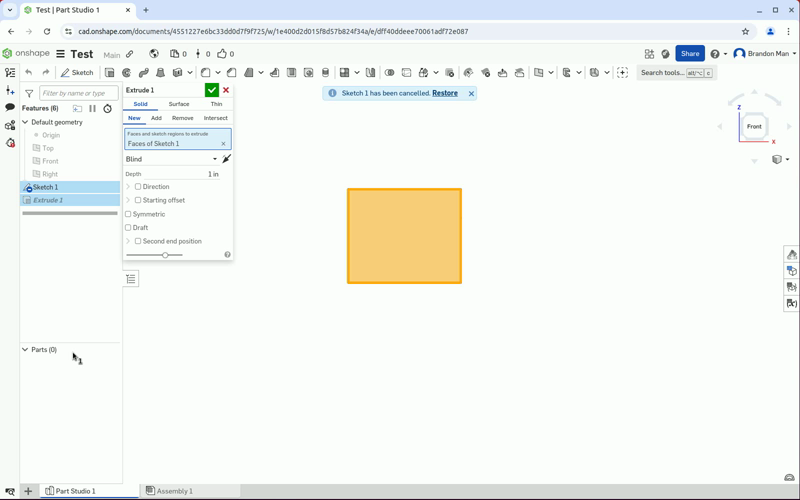
mouse_move(143, 106)
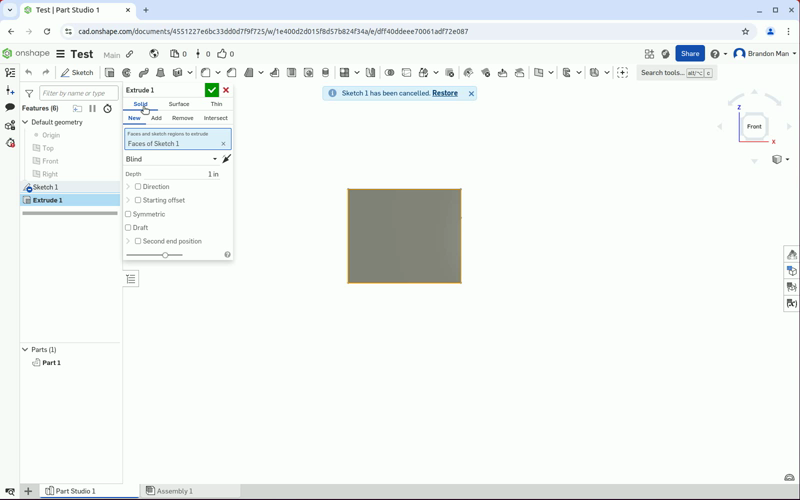
click(143, 106)
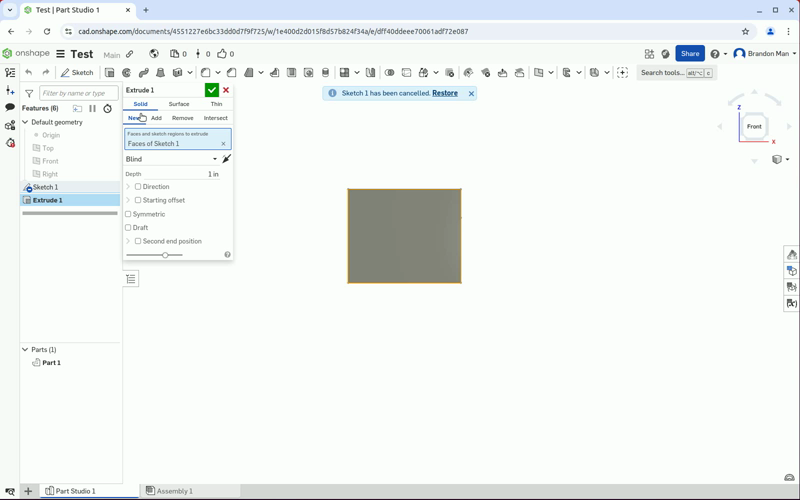
mouse_move(137, 120)
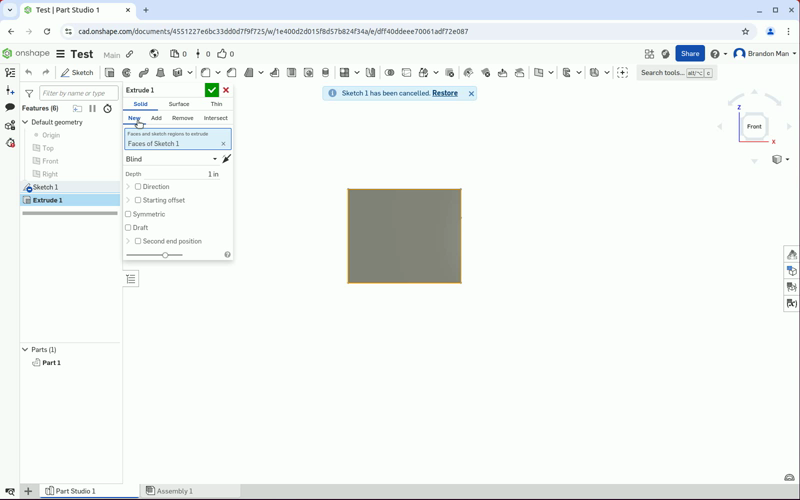
click(137, 120)
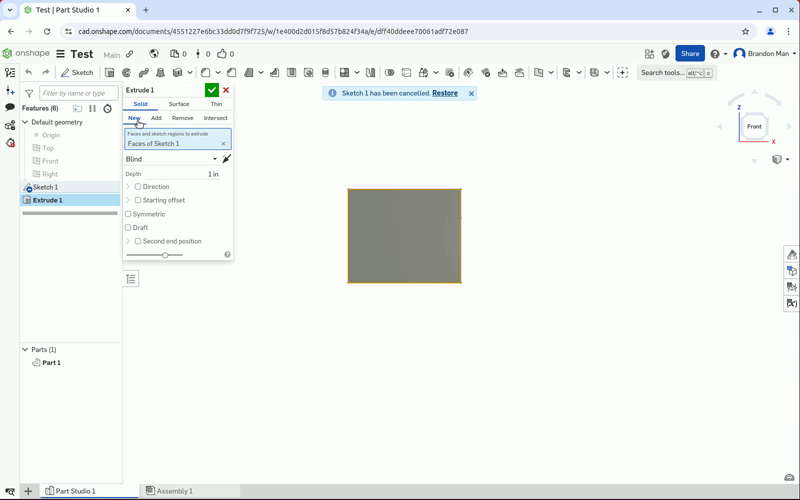
key(tab, 4)
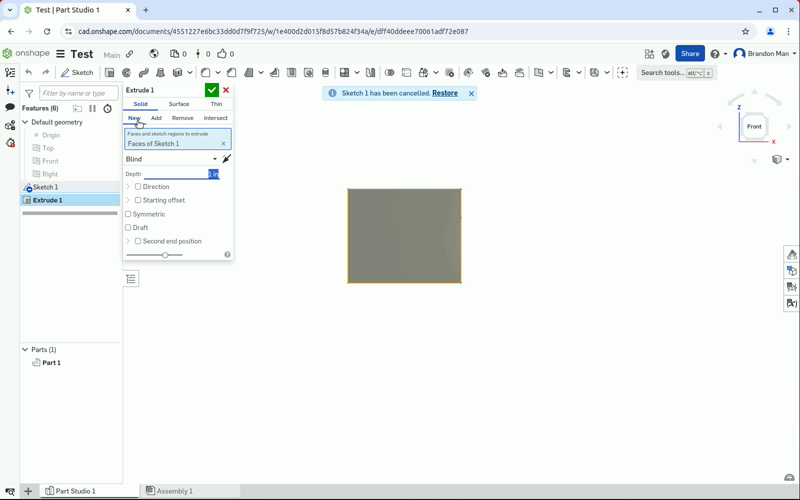
text(18.535)
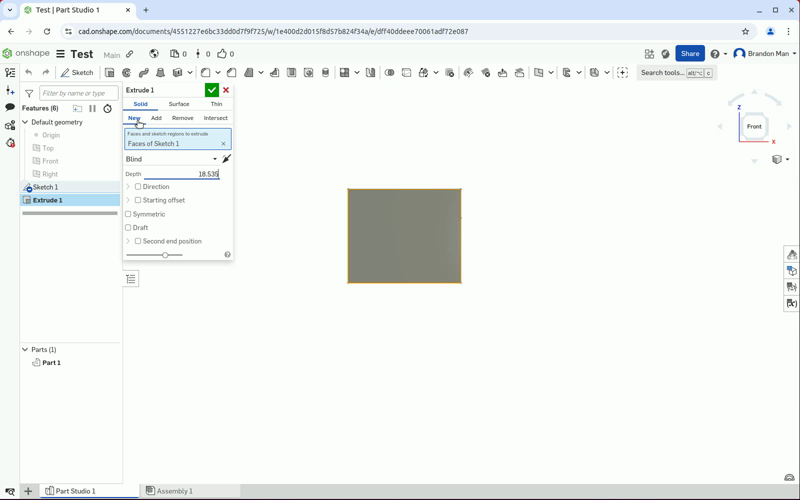
key(enter)
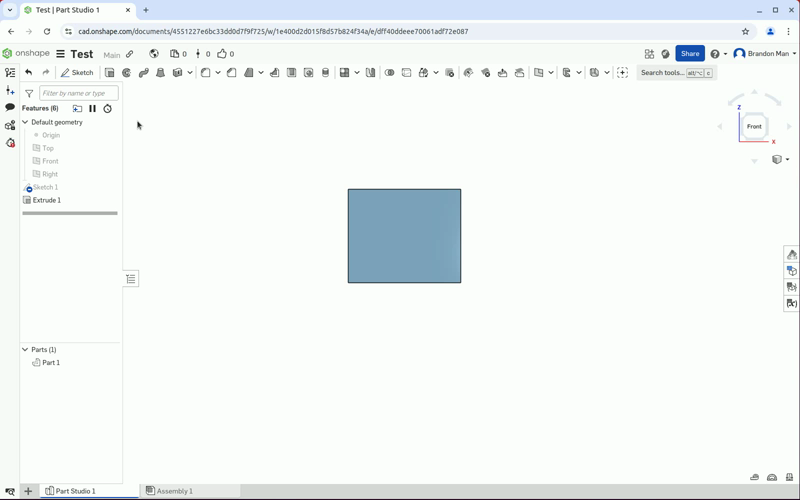
key(shift+h)
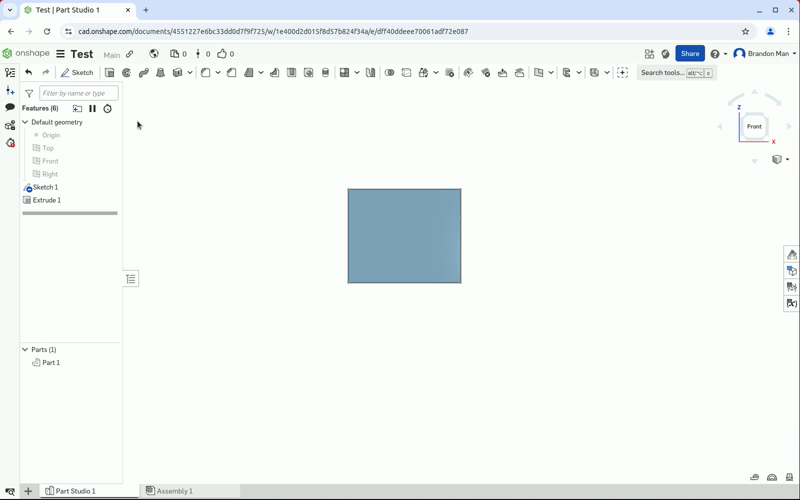
key(shift+h)
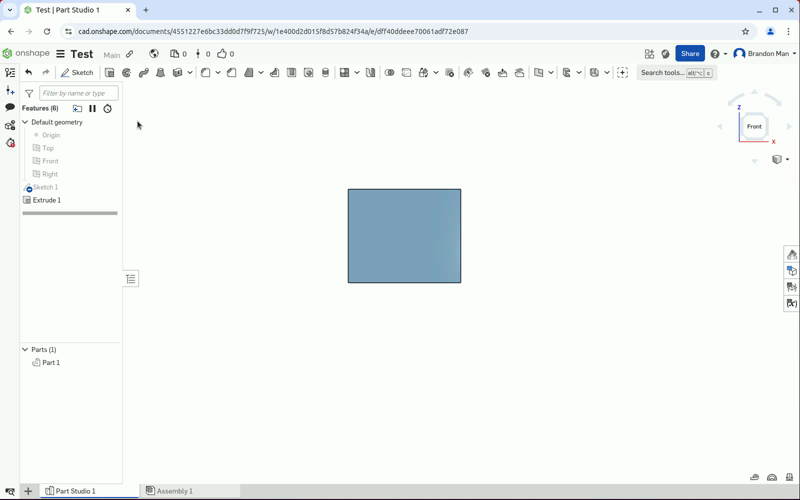
mouse_move(73, 189)
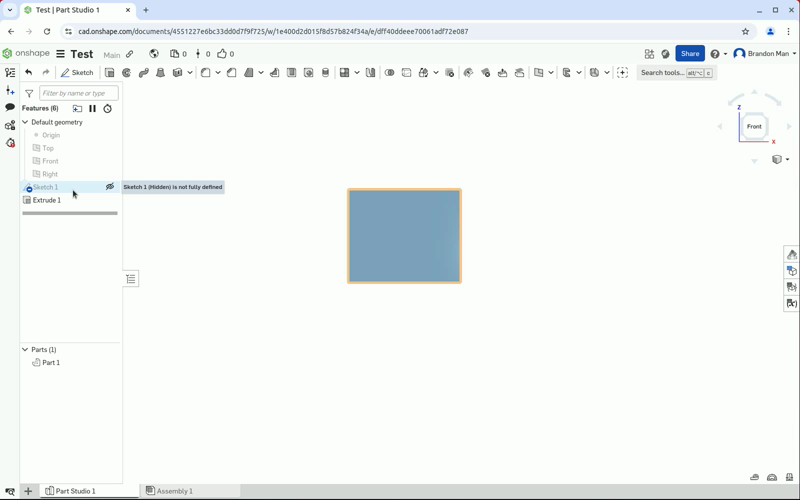
click(73, 189)
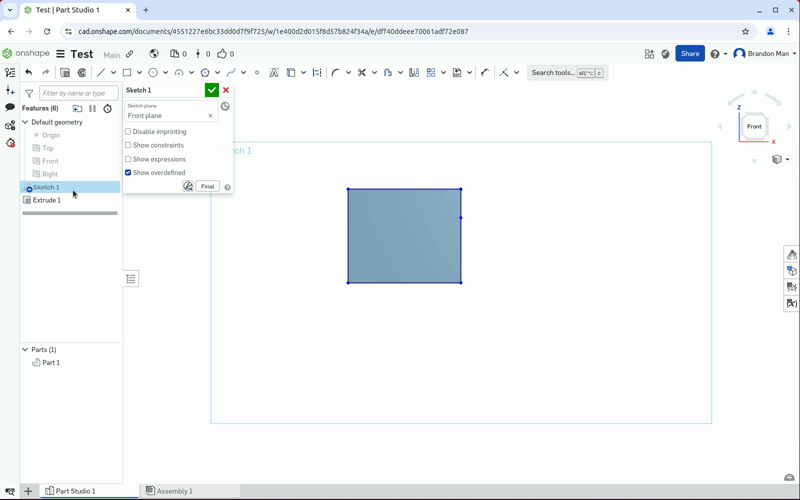
mouse_move(229, 92)
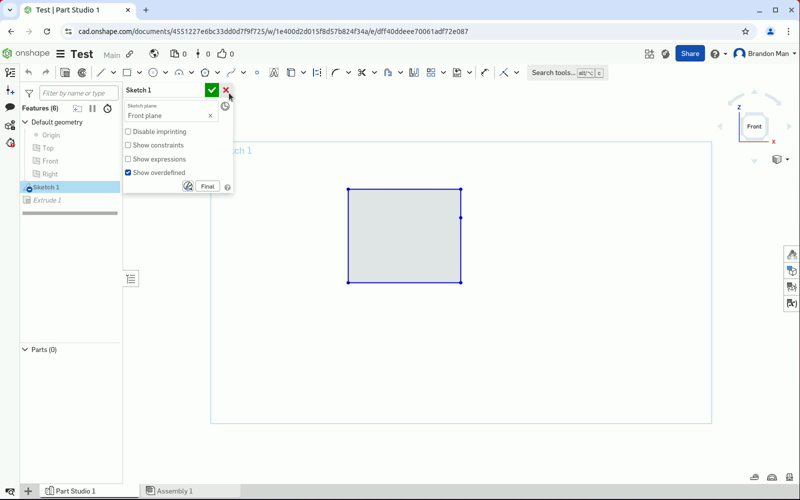
click(229, 92)
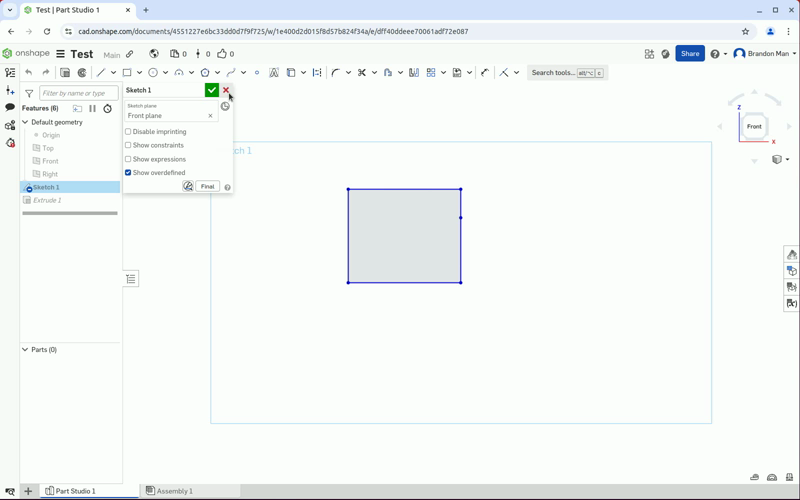
key(shift+s)
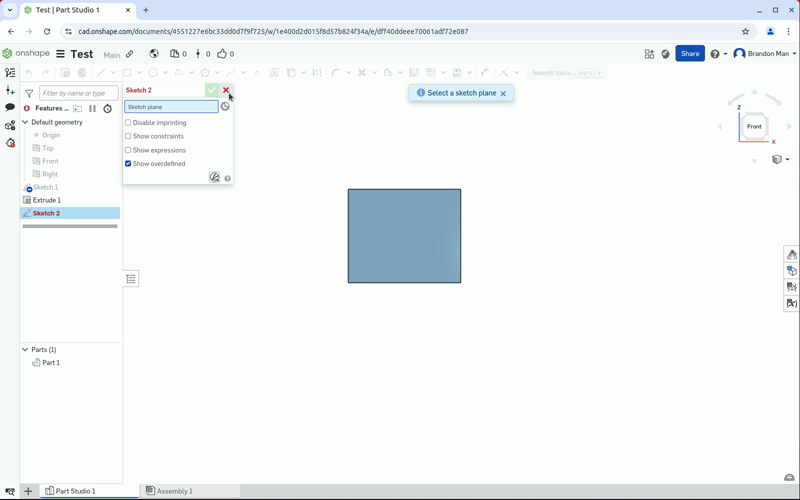
mouse_move(73, 163)
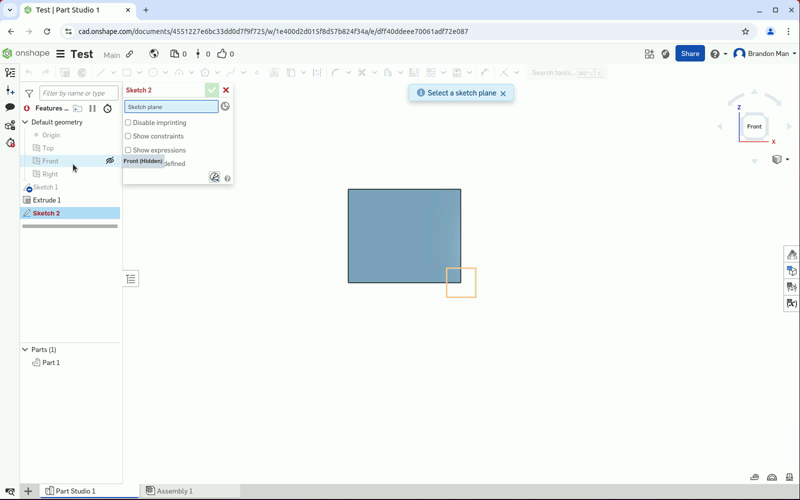
click(73, 163)
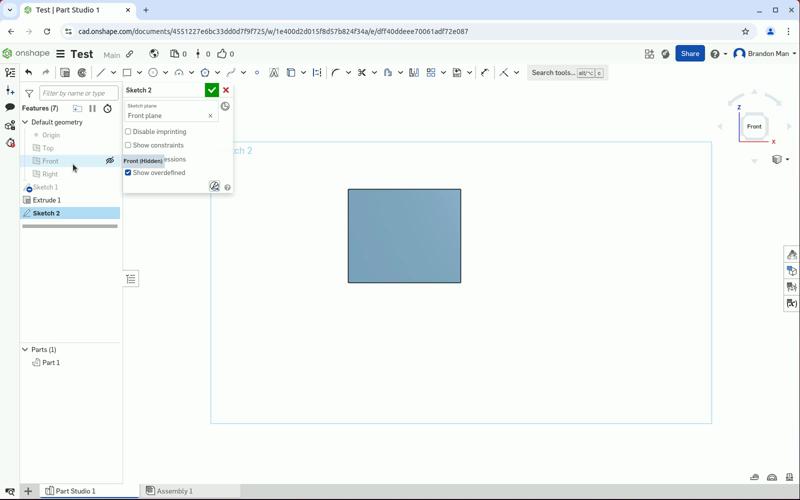
mouse_move(73, 352)
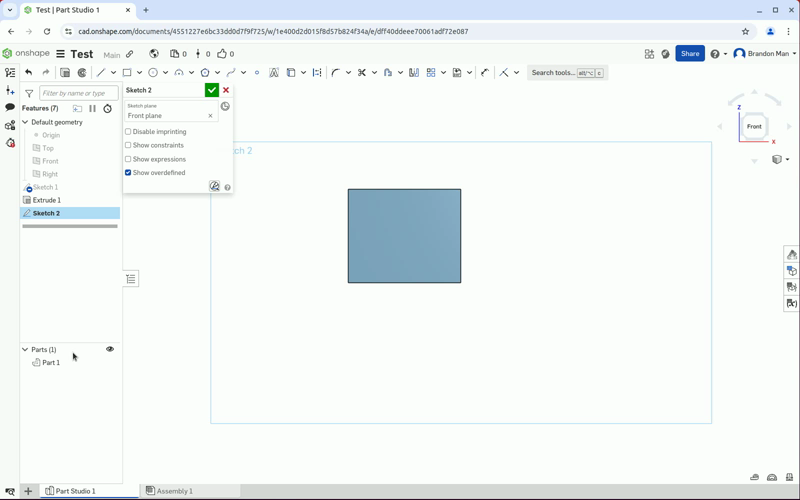
key(y)
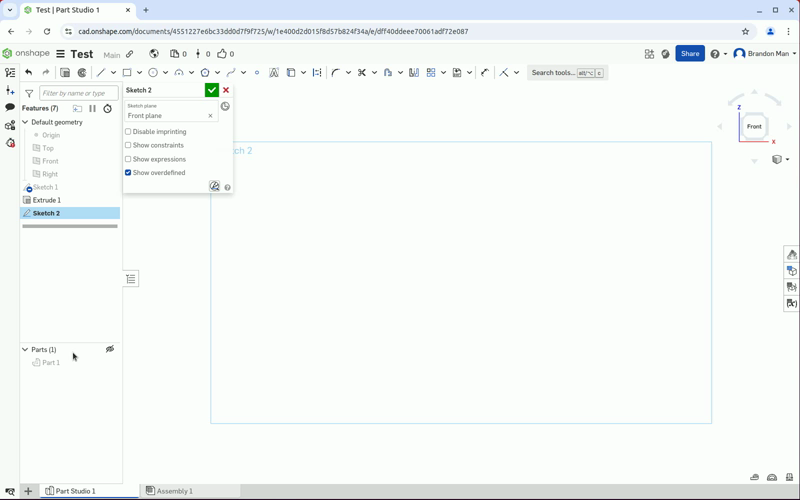
key(l)
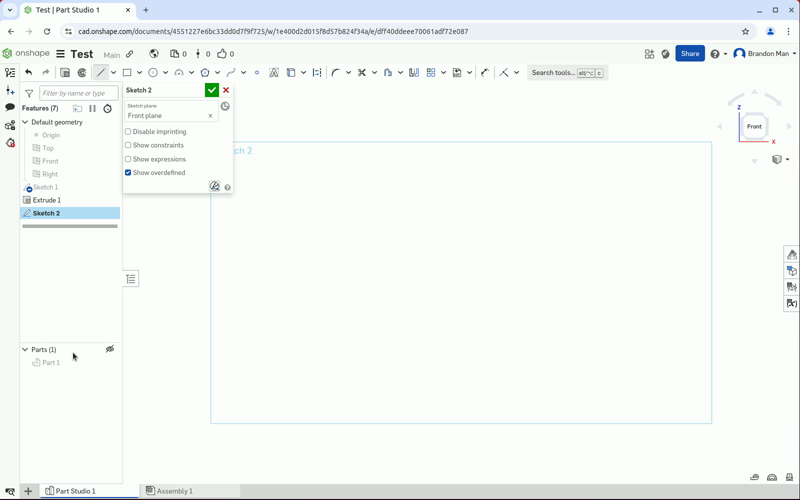
key_down(shift)
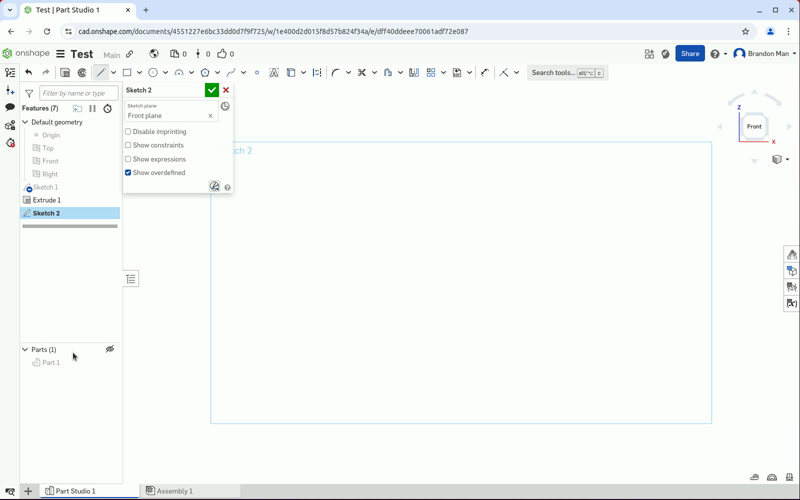
mouse_move(460, 282)
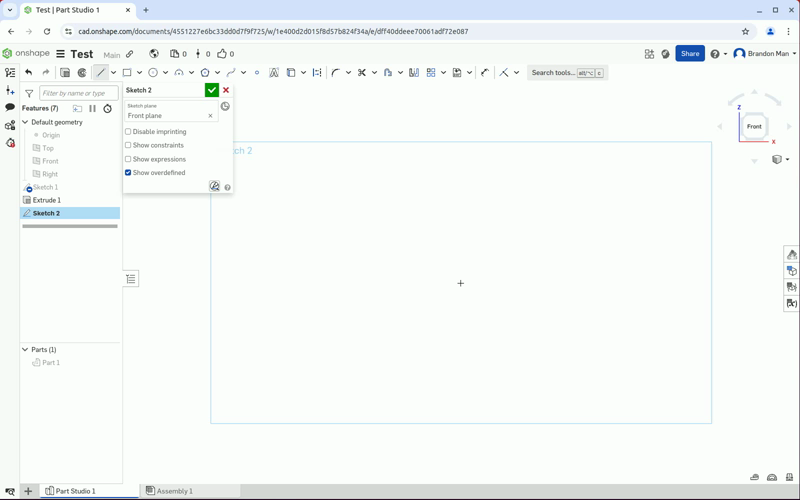
click(460, 282)
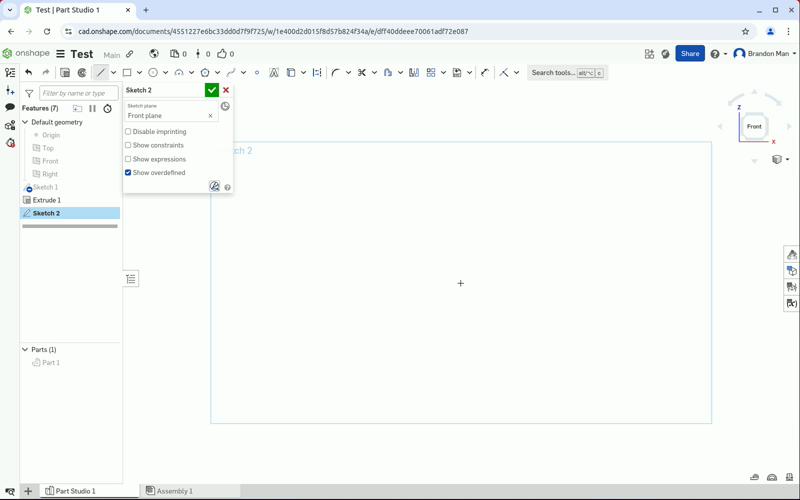
key_up(shift)
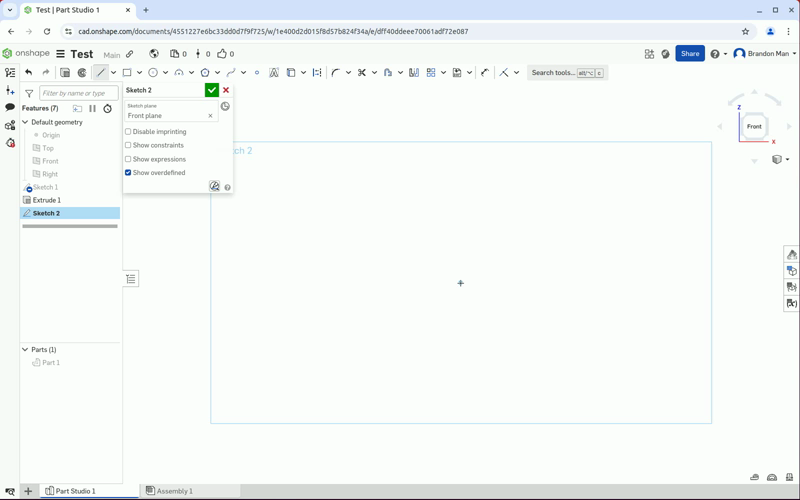
key_down(shift)
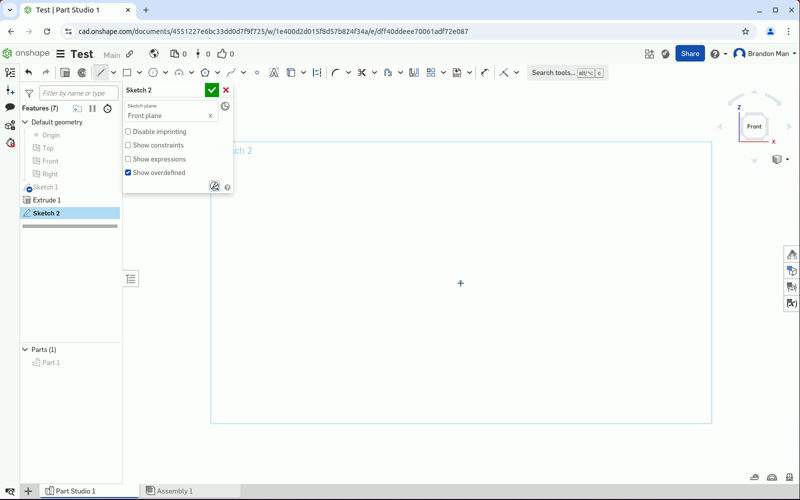
mouse_move(530, 282)
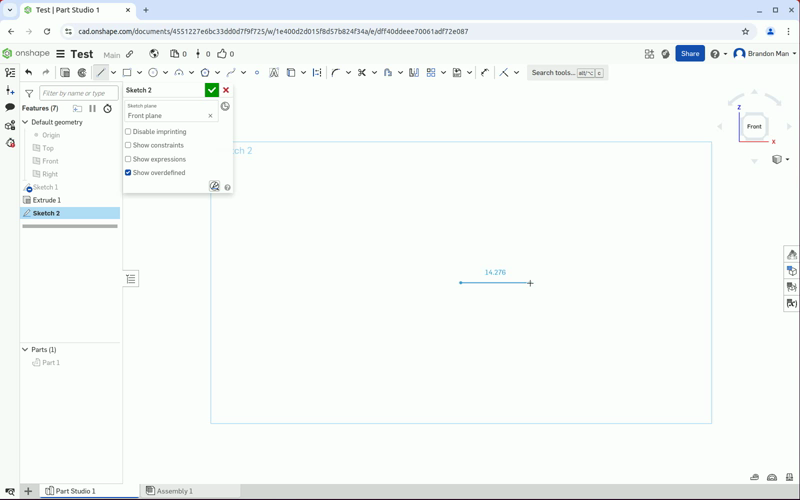
click(530, 282)
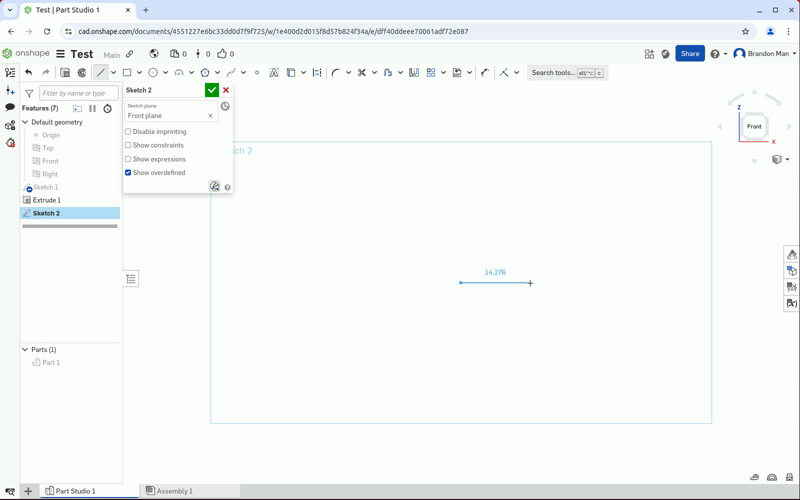
key_up(shift)
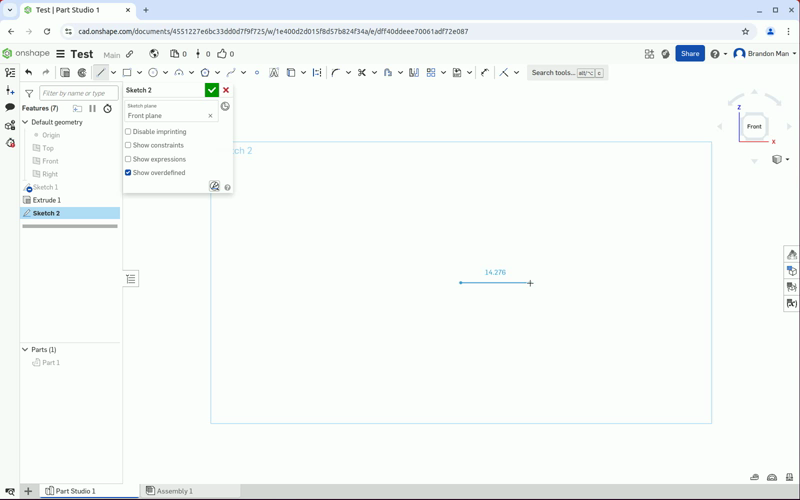
key_down(shift)
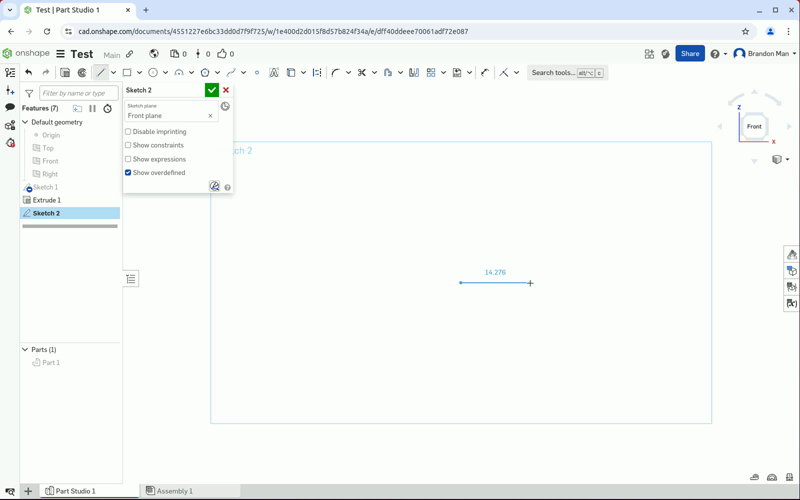
mouse_move(460, 216)
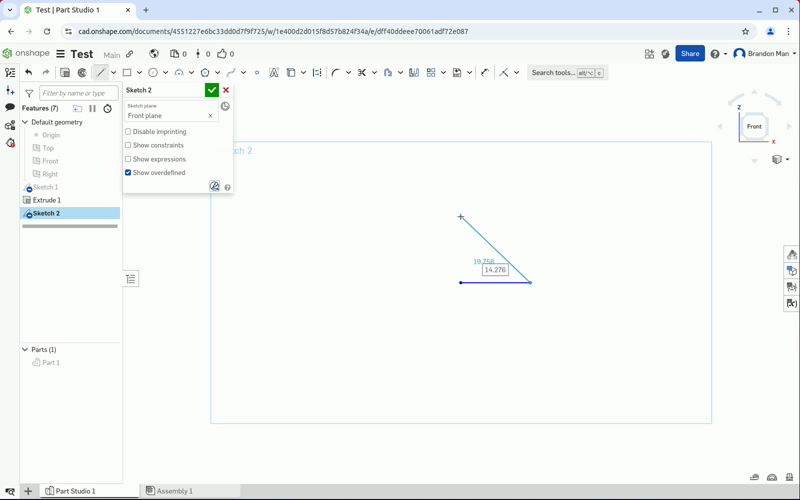
click(460, 216)
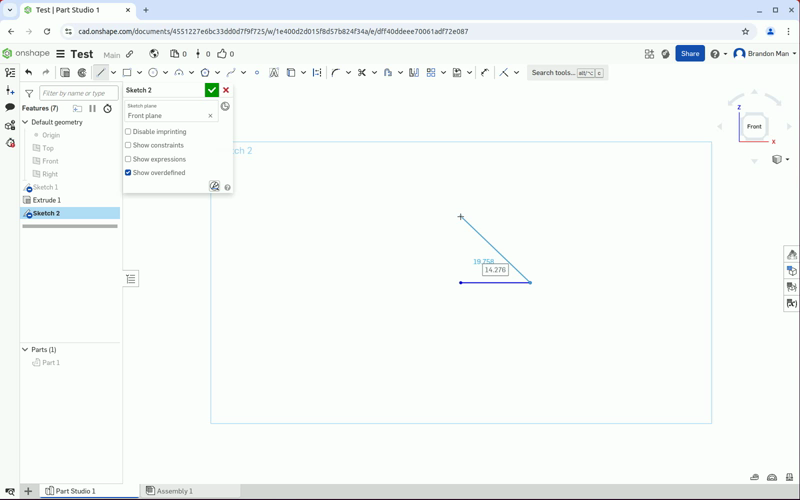
key_up(shift)
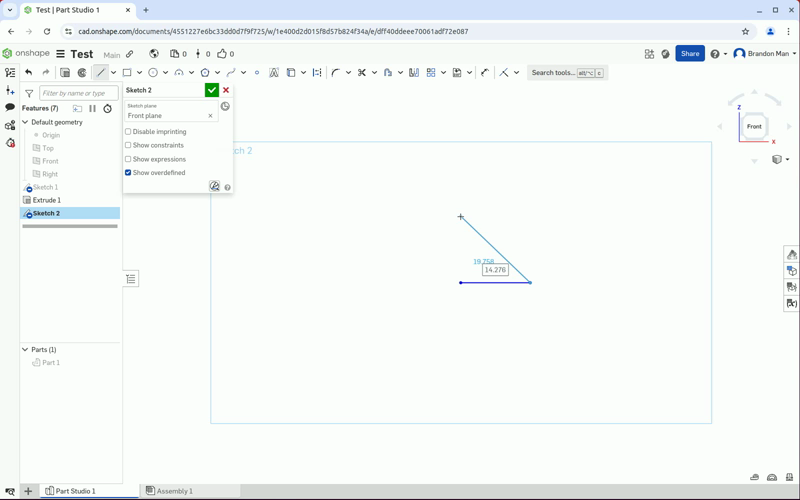
key_down(shift)
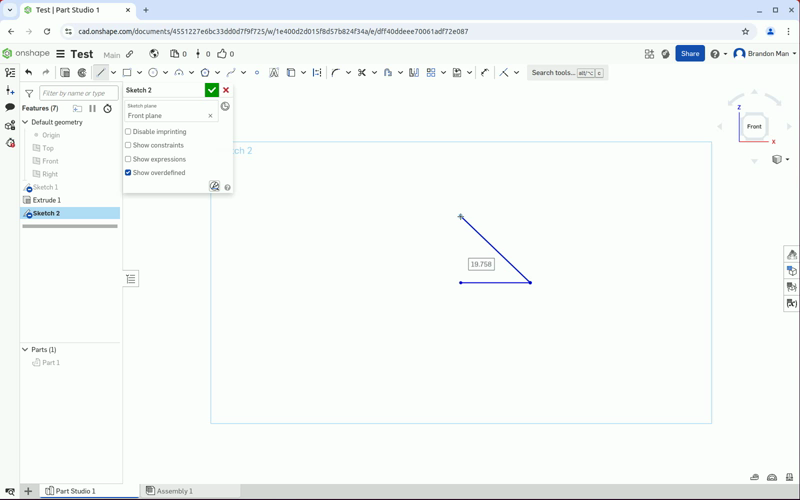
mouse_move(460, 282)
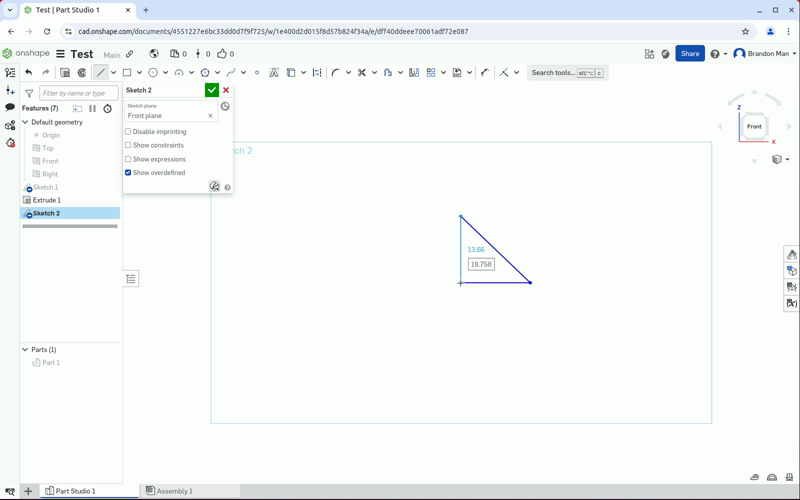
key_up(shift)
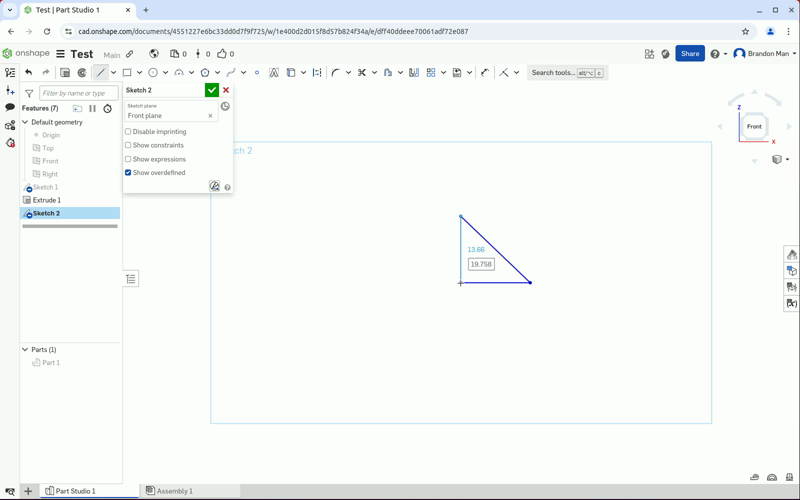
click(460, 282)
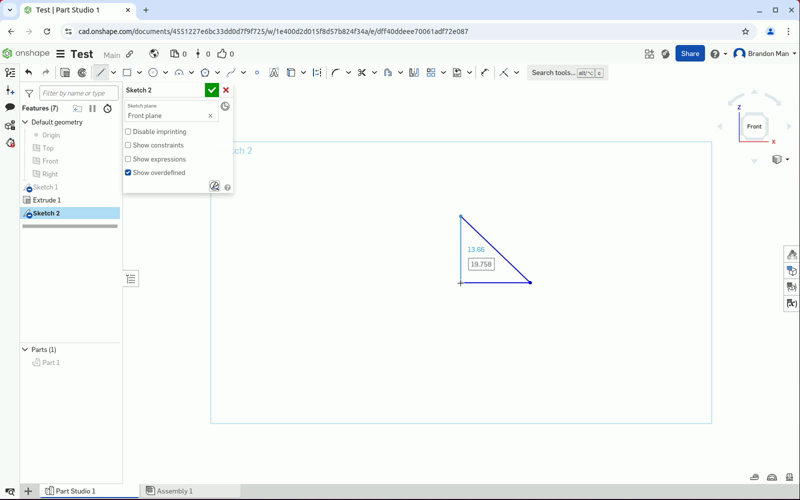
key(esc)
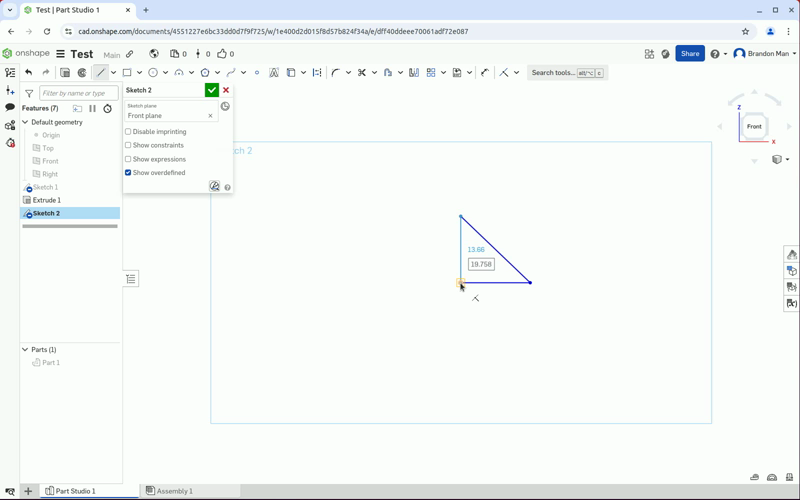
mouse_move(484, 249)
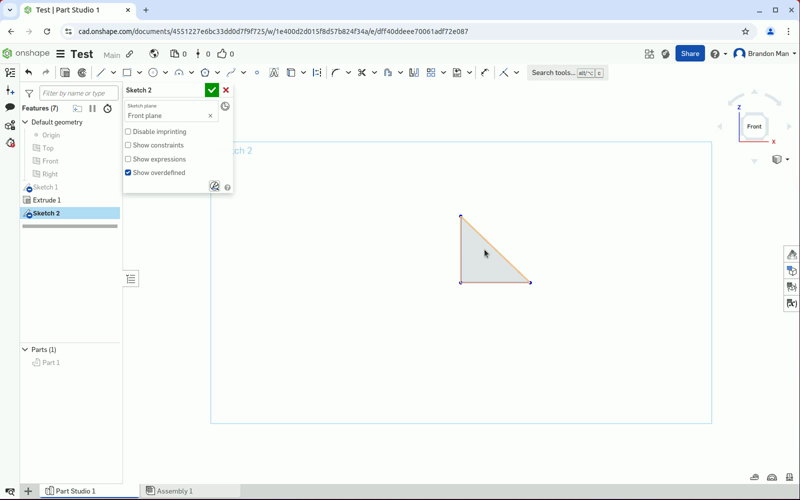
click(484, 249)
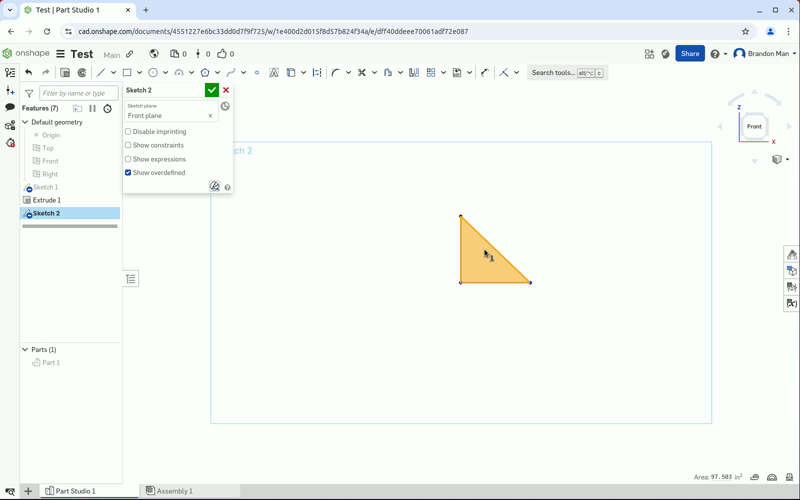
mouse_move(73, 352)
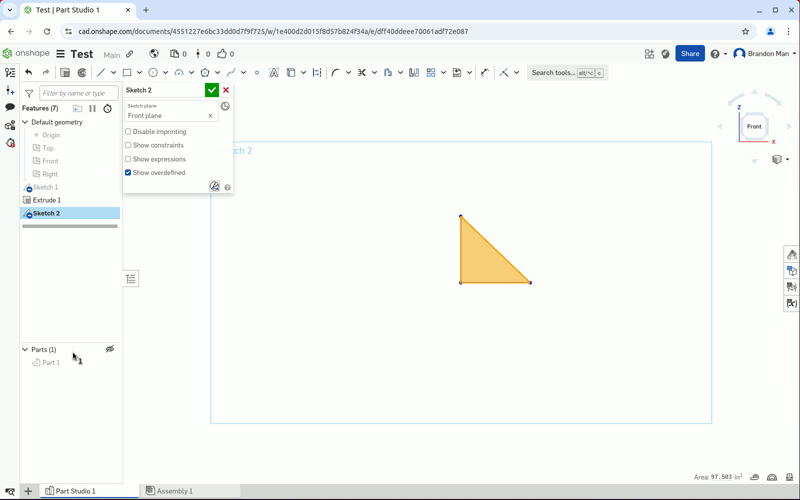
key(shift+y)
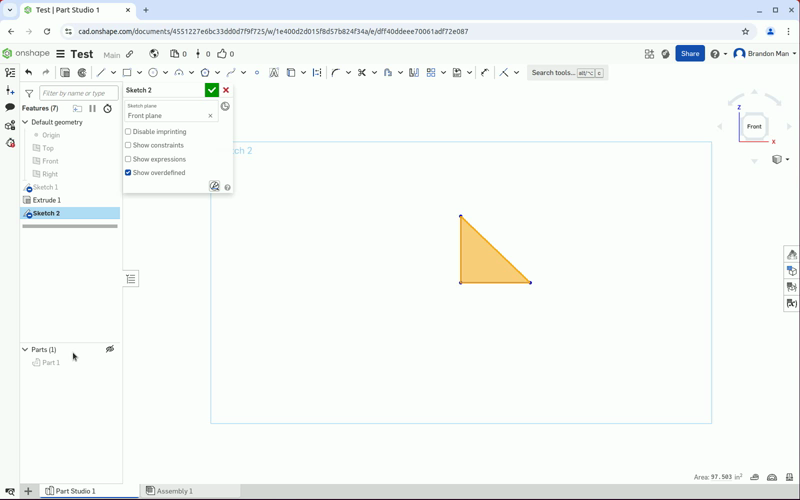
key(shift+e)
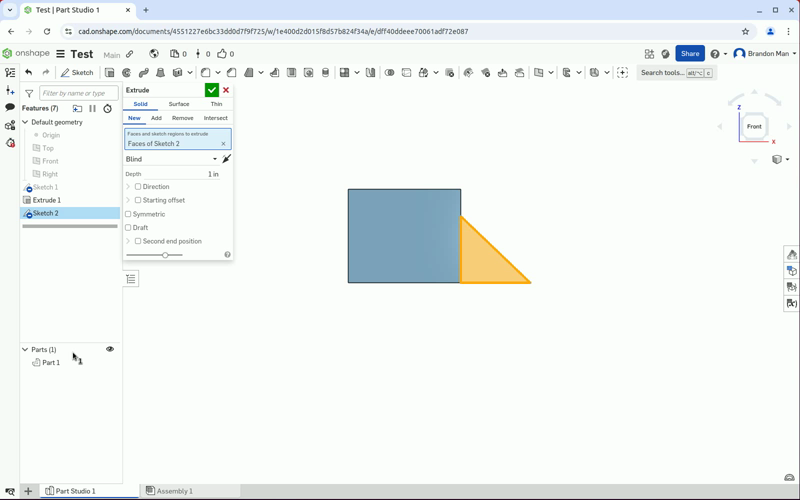
mouse_move(143, 106)
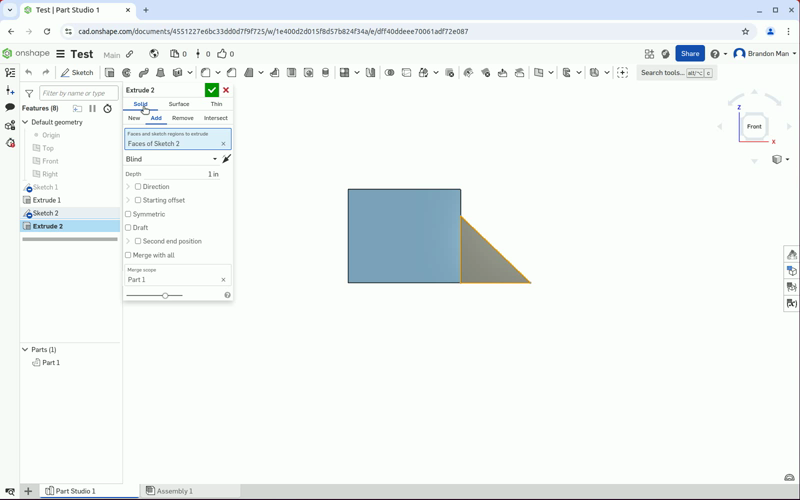
click(143, 106)
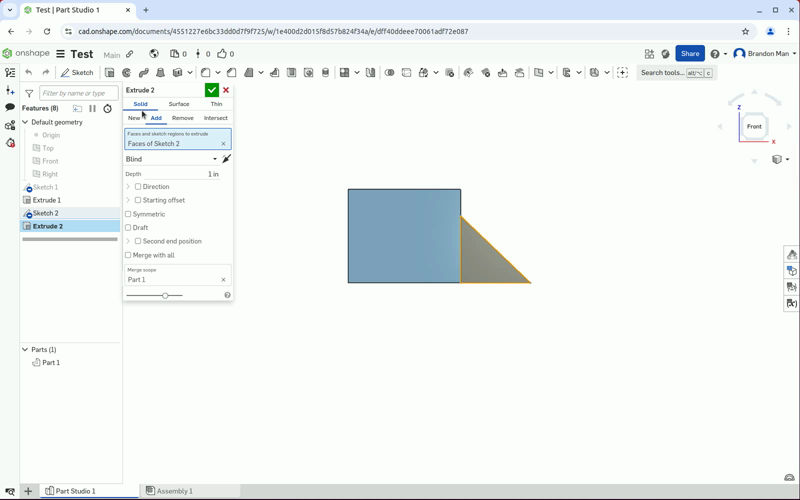
mouse_move(137, 120)
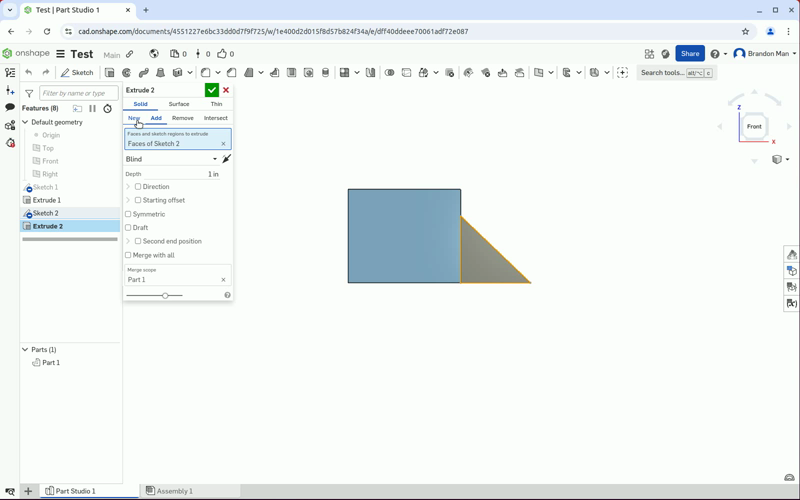
click(137, 120)
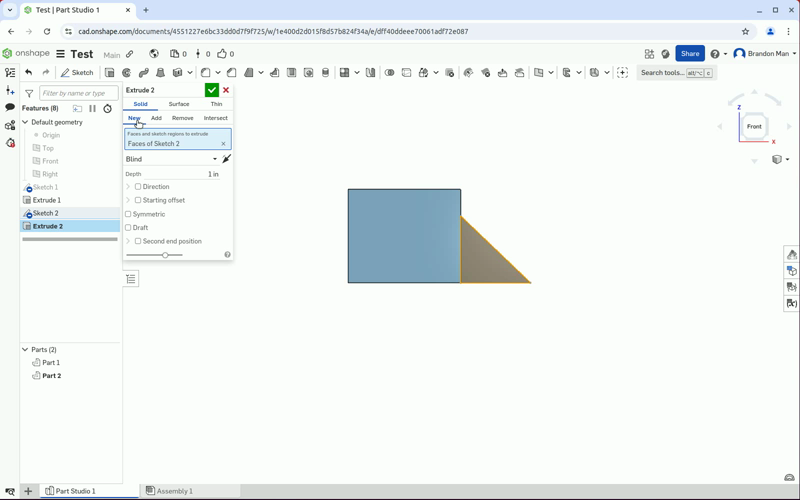
key(tab, 4)
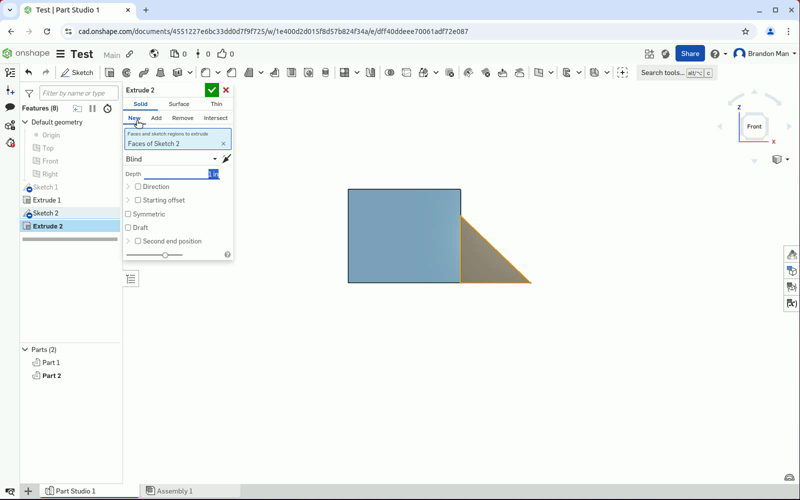
text(18.535)
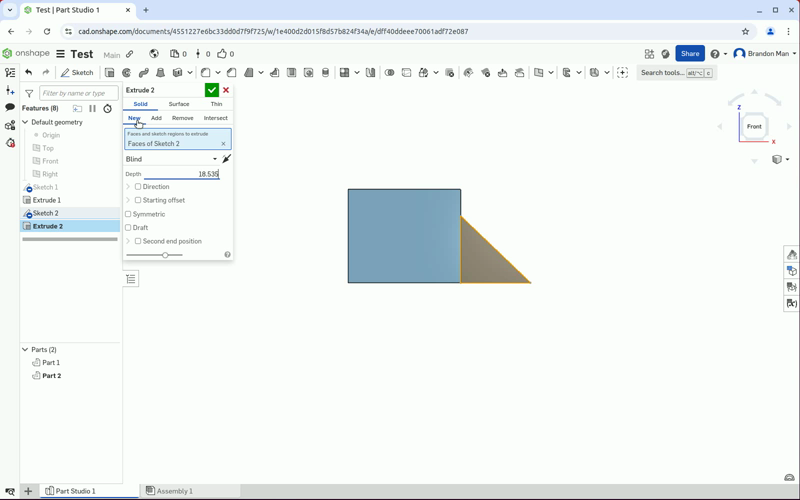
key(enter)
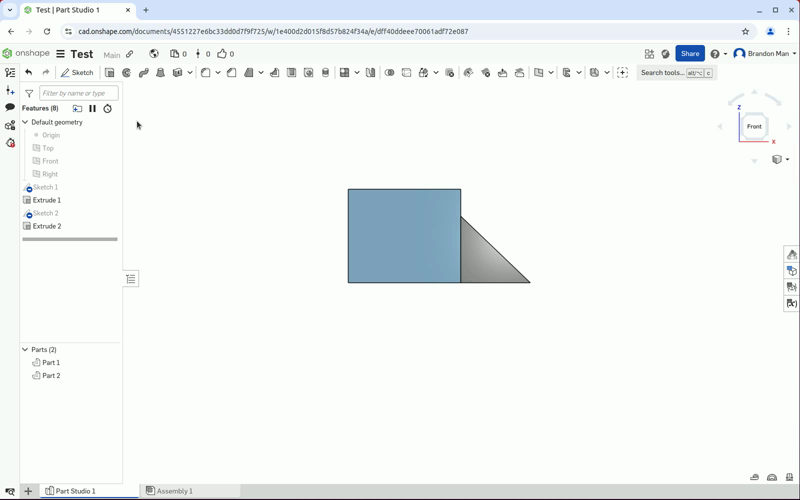
key(shift+h)
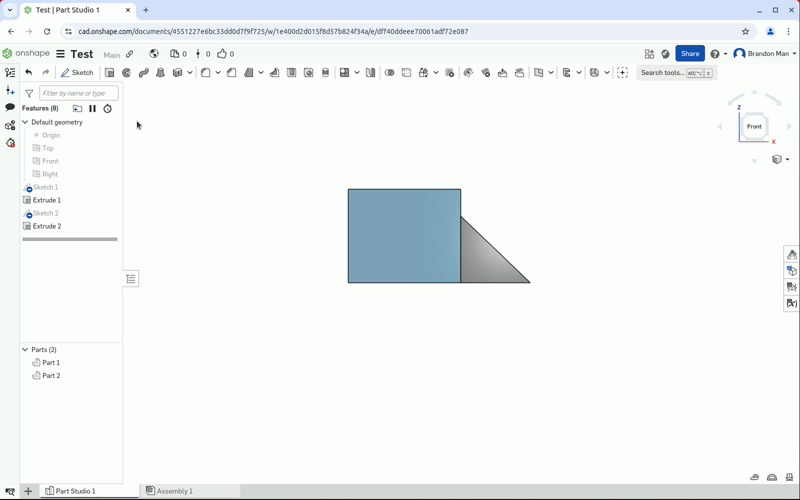
key(shift+h)
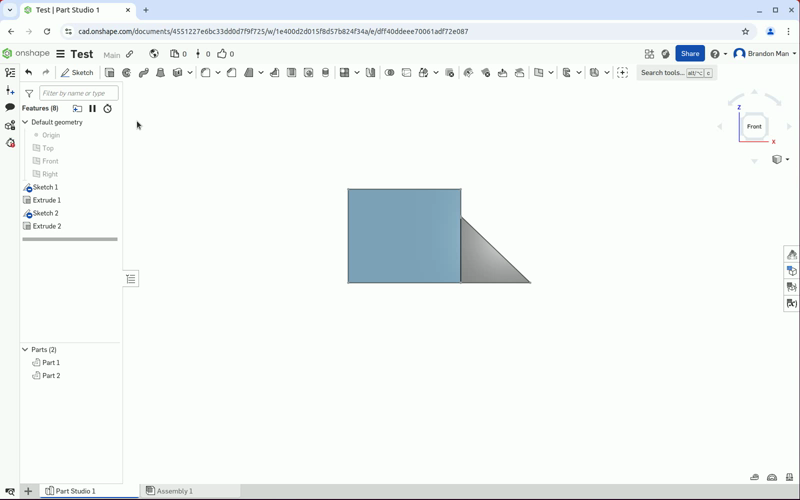
key(shift+7)
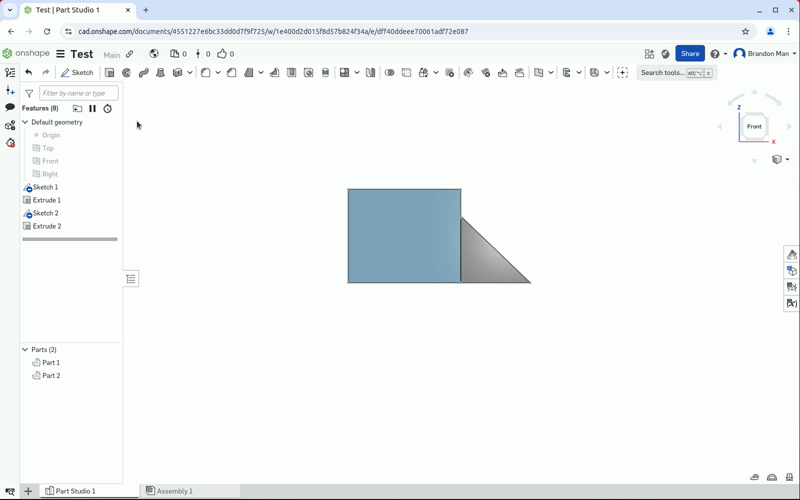
key(left, 2)
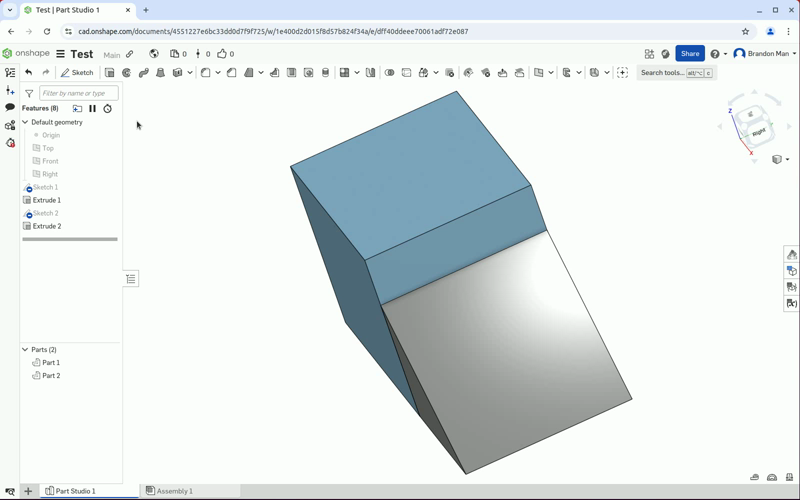
key(down, 2)
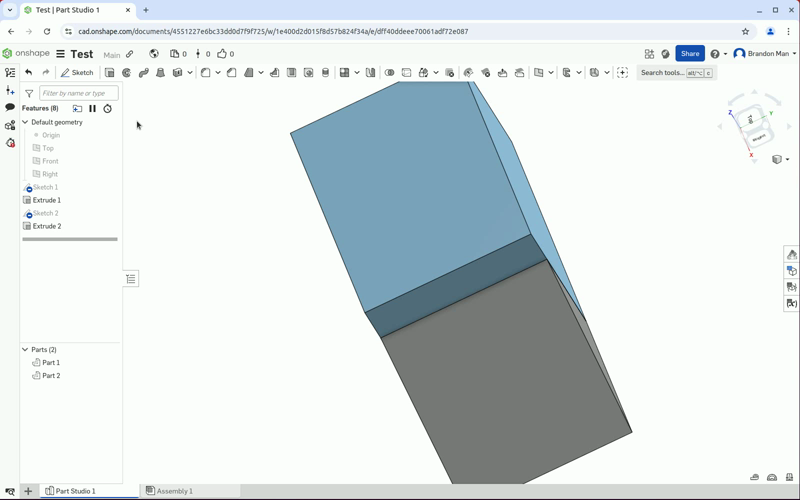
key(up, 2)
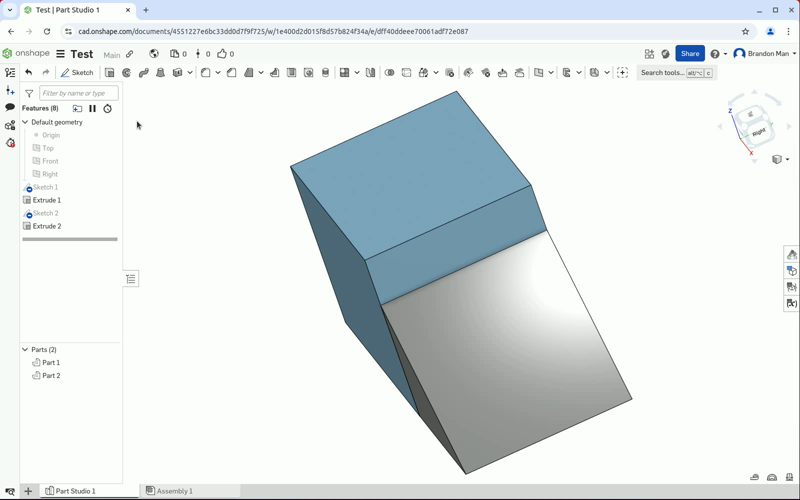
key(right, 2)
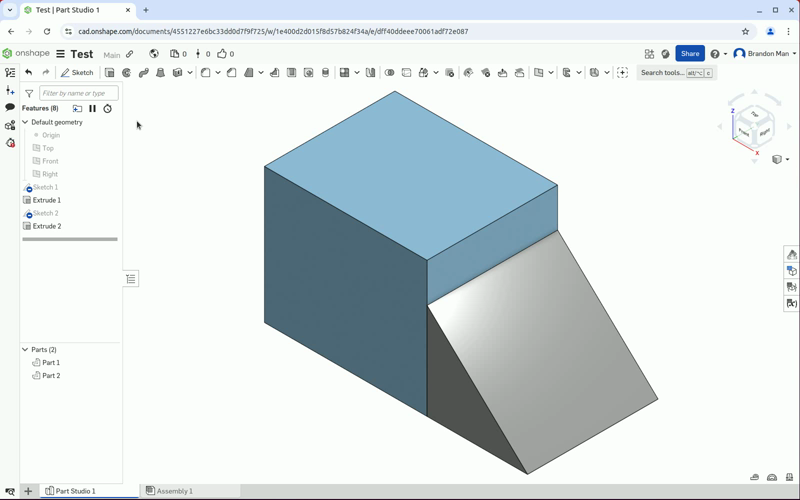
mouse_move(73, 189)
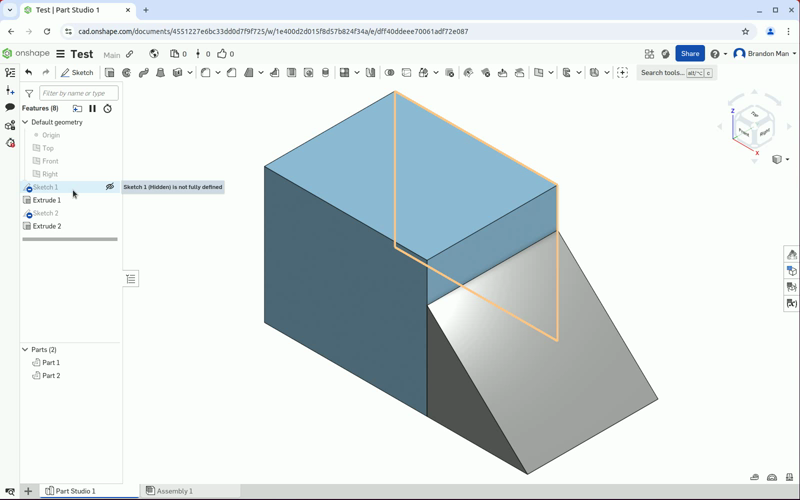
click(73, 189)